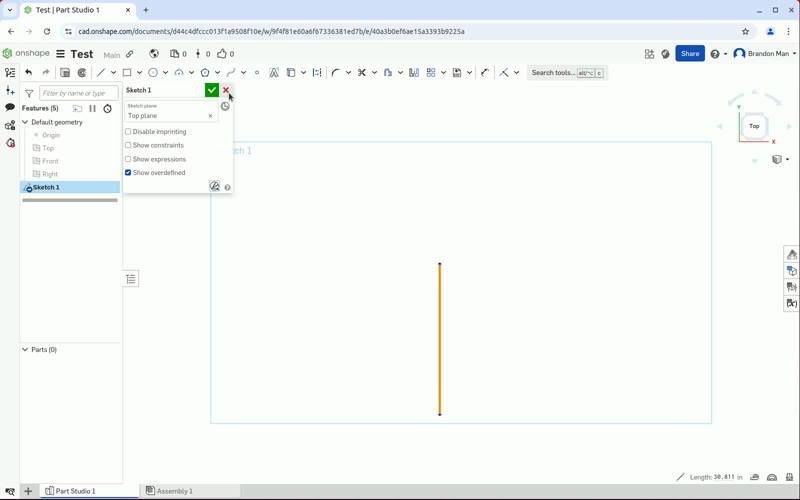
key(shift+h)
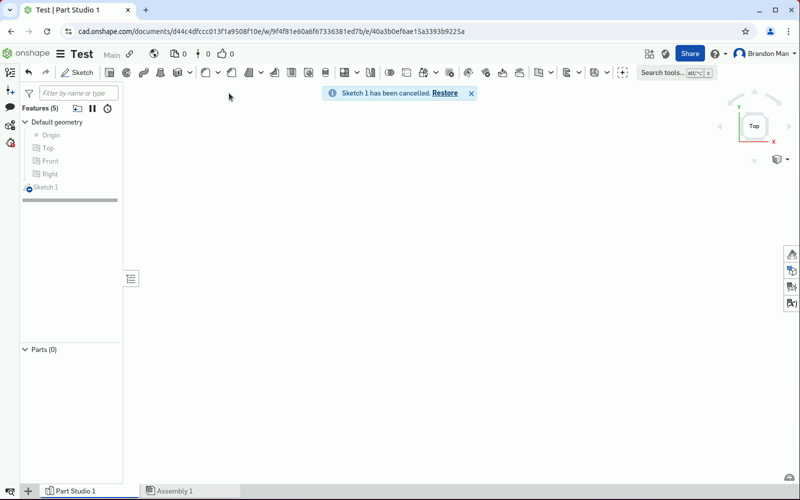
mouse_move(73, 352)
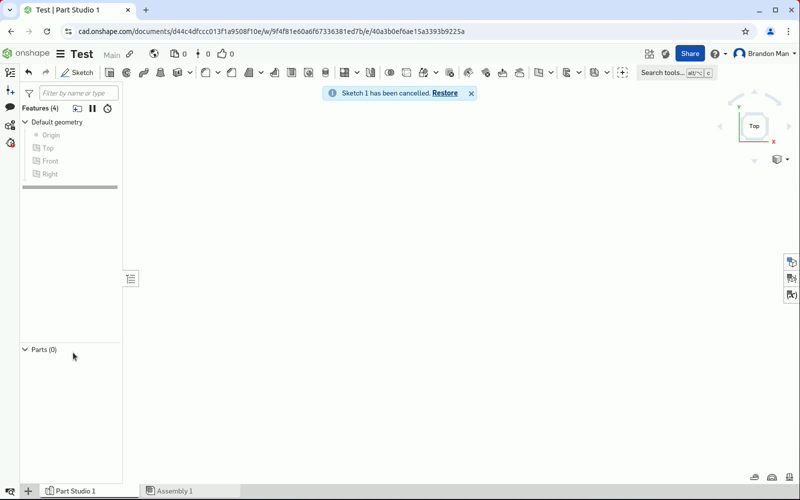
key(y)
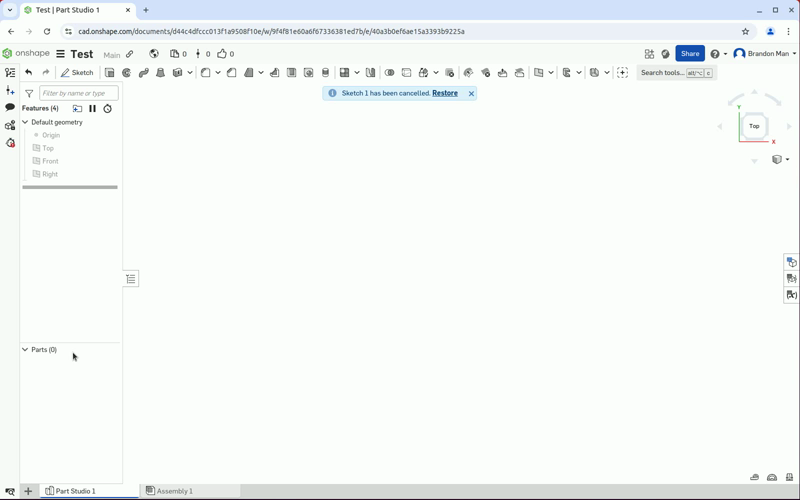
key(shift+p)
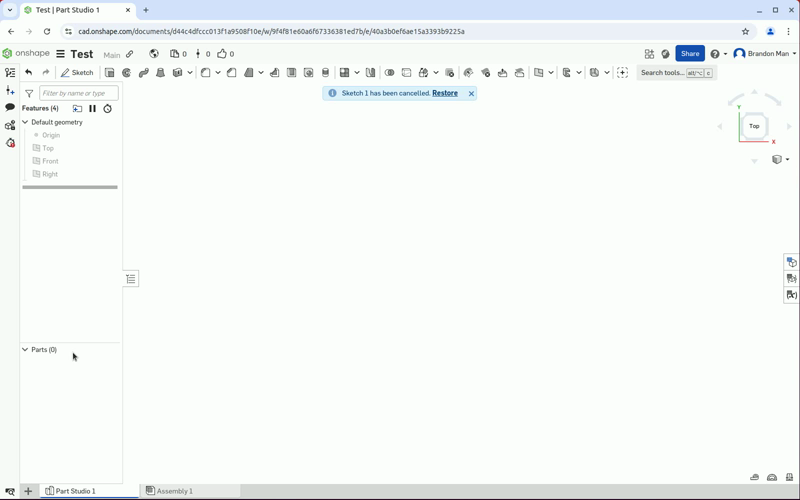
key(space)
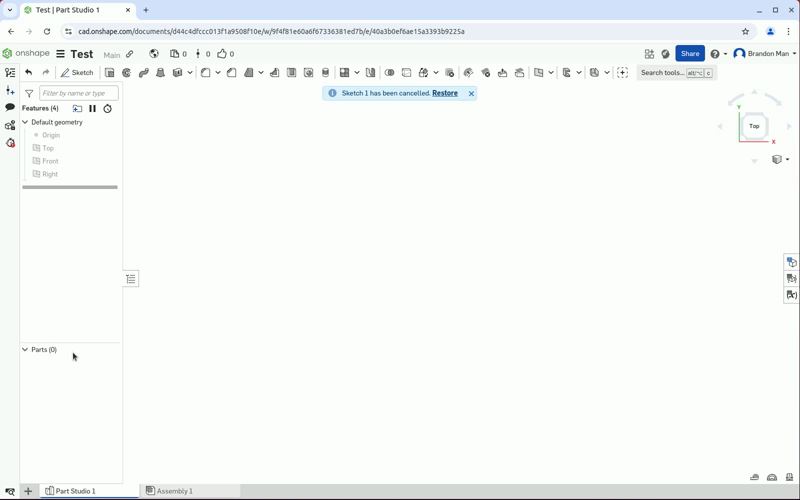
key_down(shift)
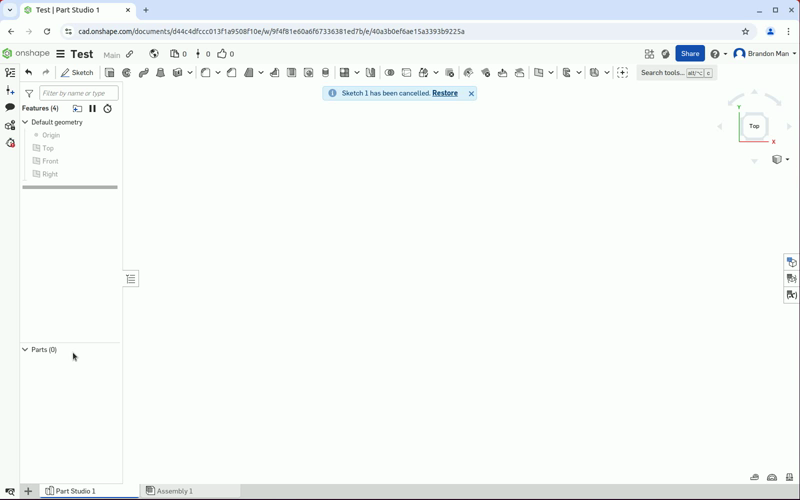
key(up)
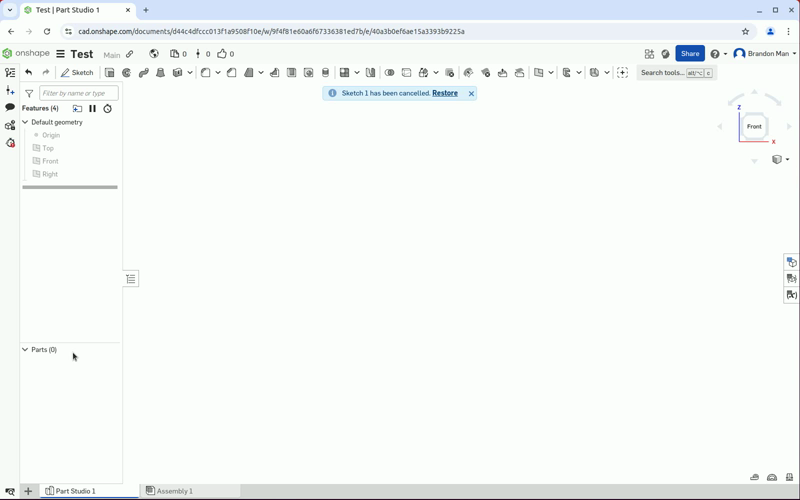
key_up(shift)
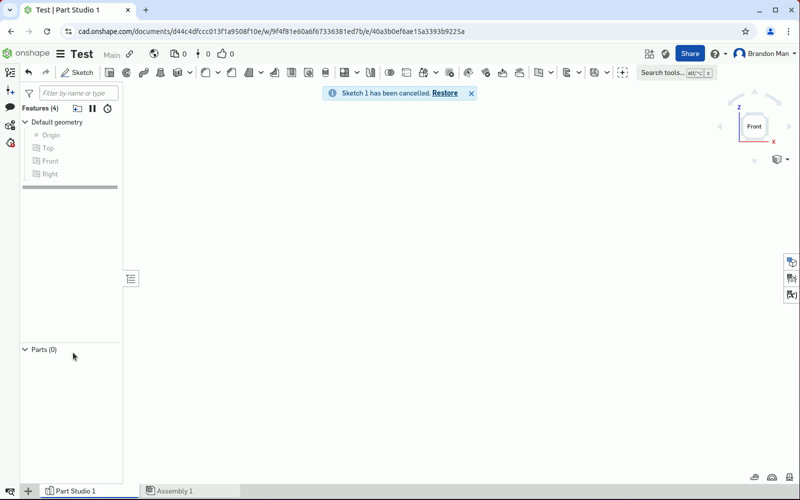
mouse_move(73, 352)
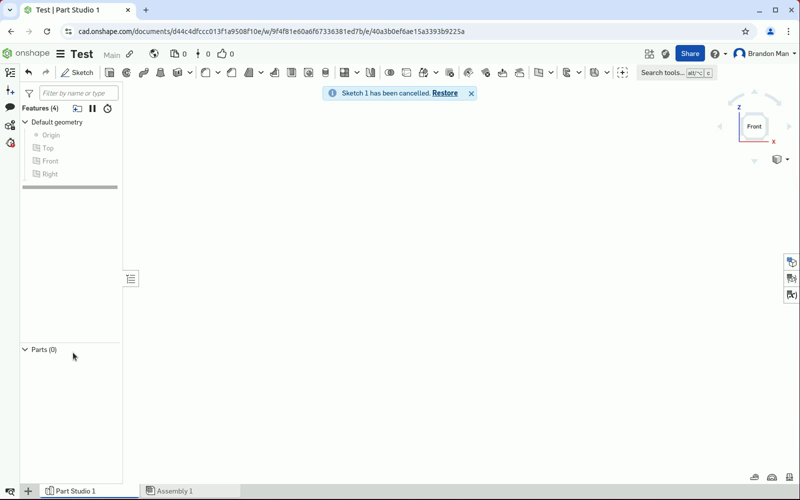
key(shift+y)
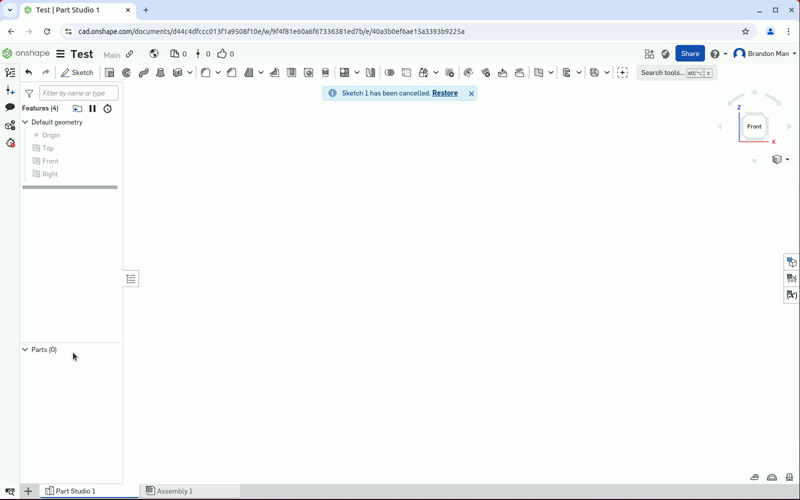
key(shift+s)
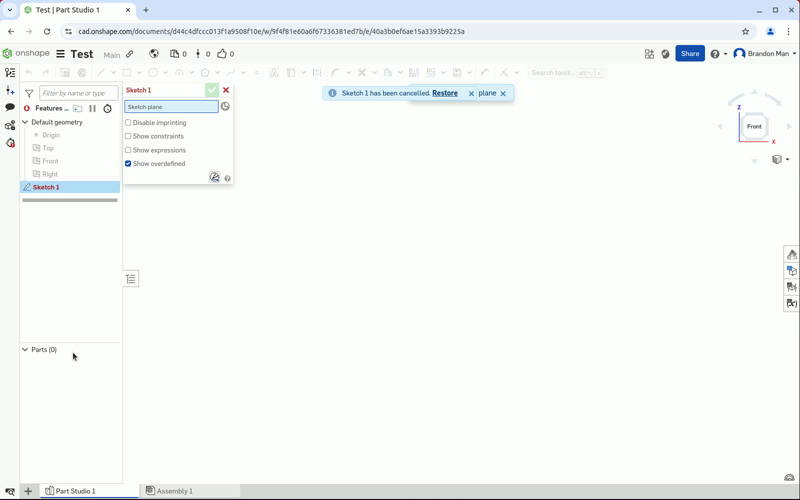
mouse_move(73, 163)
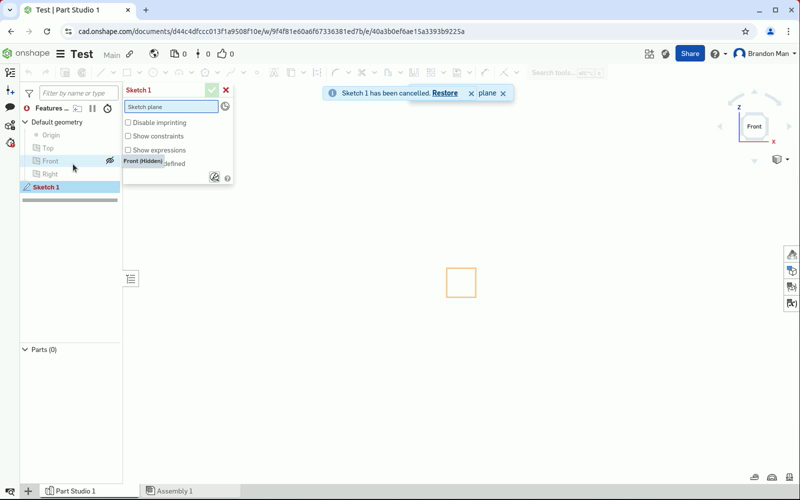
click(73, 163)
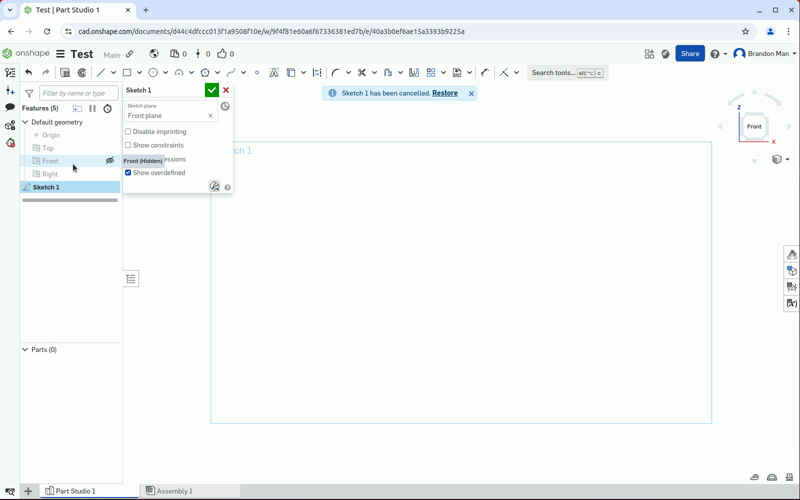
mouse_move(73, 352)
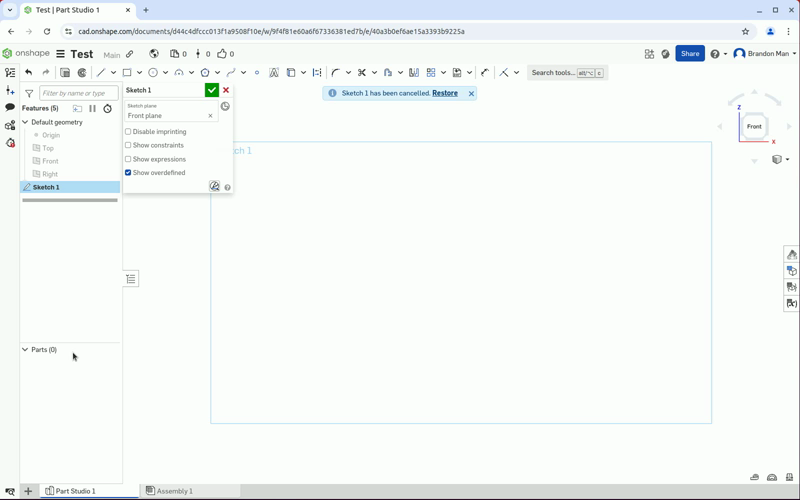
key(y)
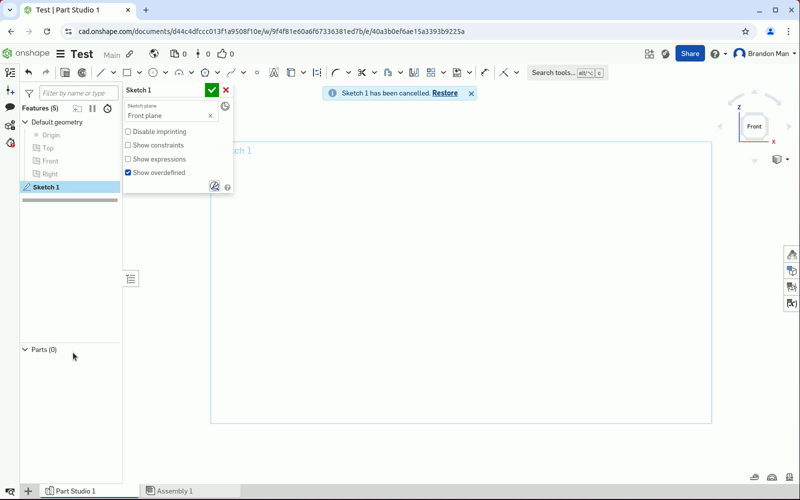
key(l)
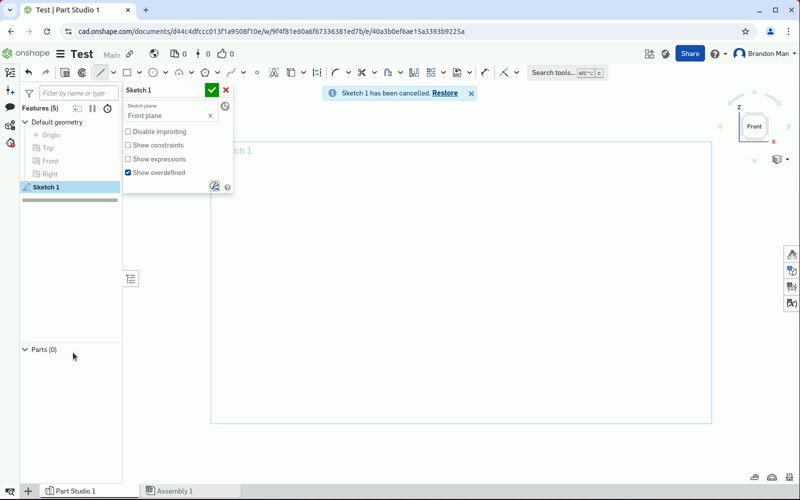
key_down(shift)
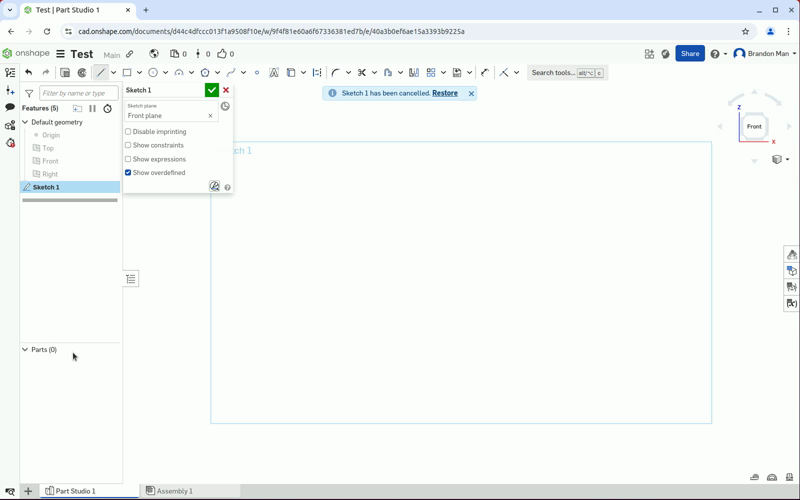
mouse_move(457, 282)
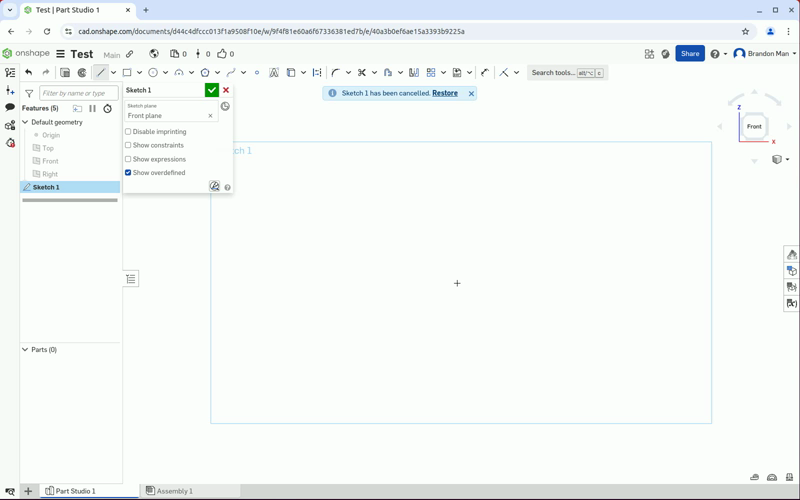
click(457, 282)
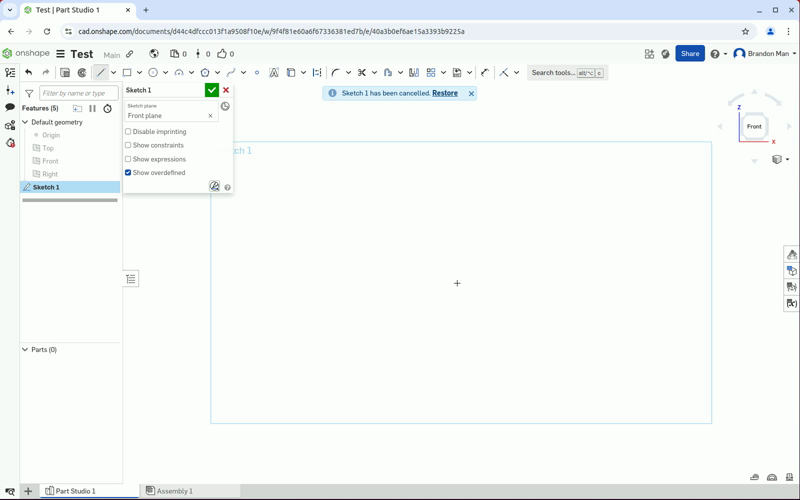
key_up(shift)
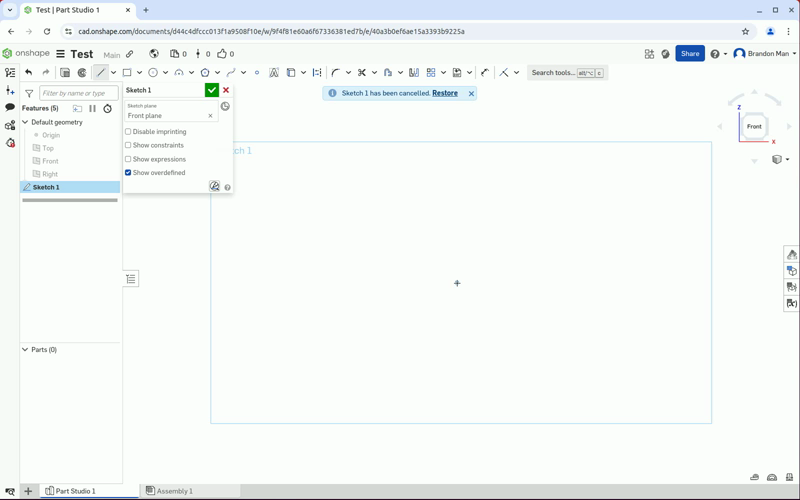
key_down(shift)
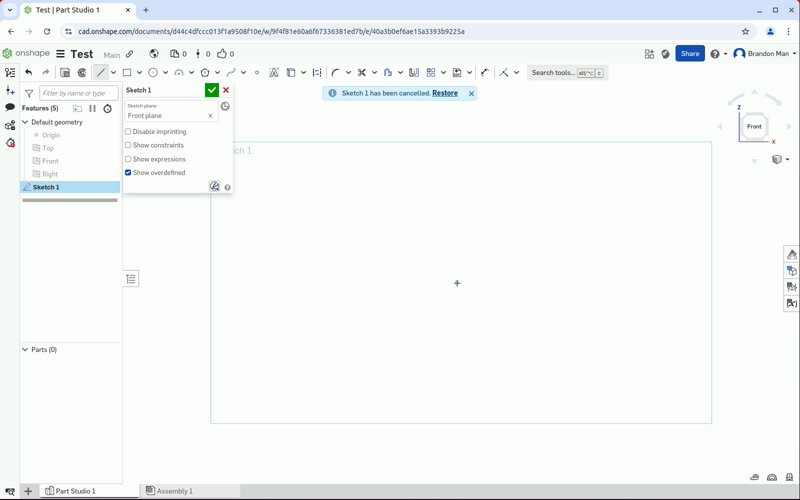
mouse_move(487, 282)
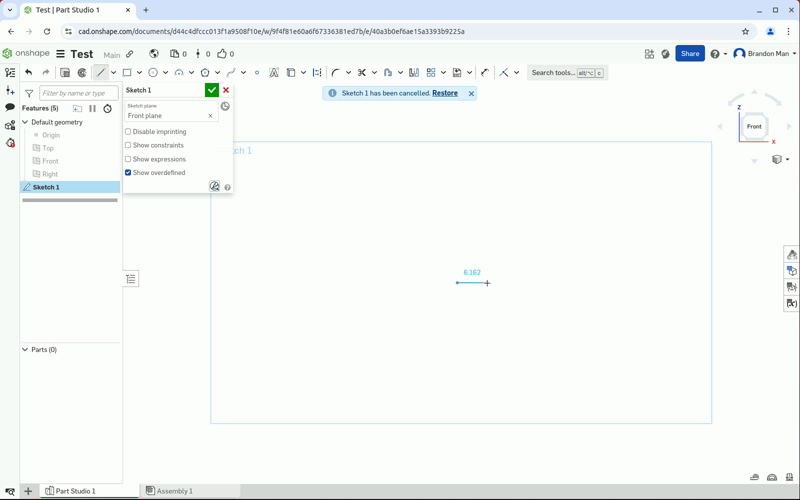
mouse_move(501, 282)
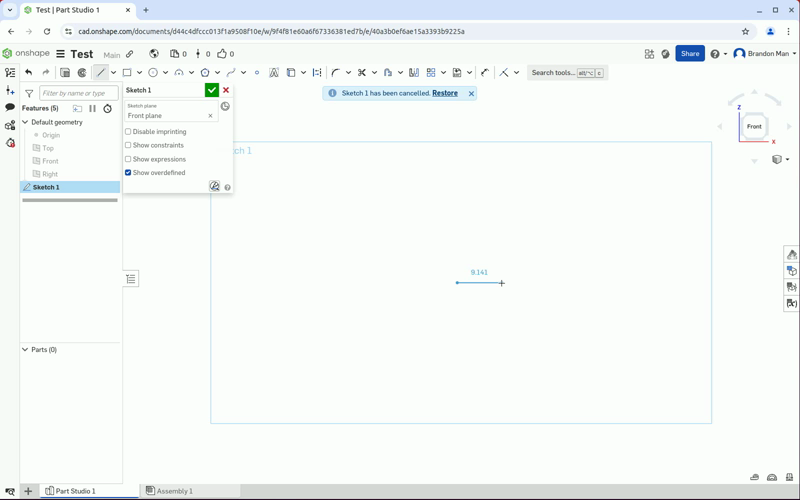
click(501, 282)
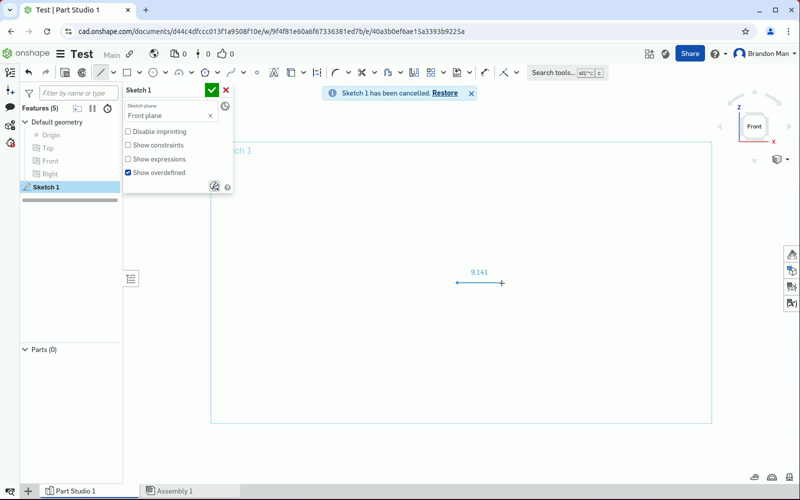
key_up(shift)
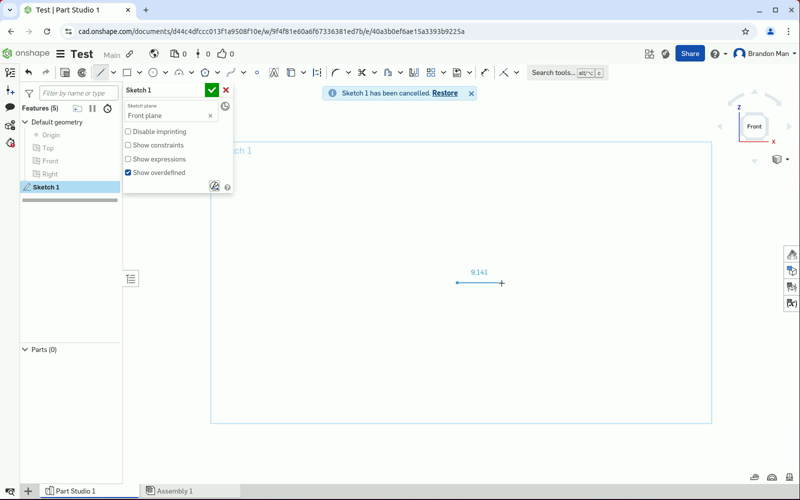
key_down(shift)
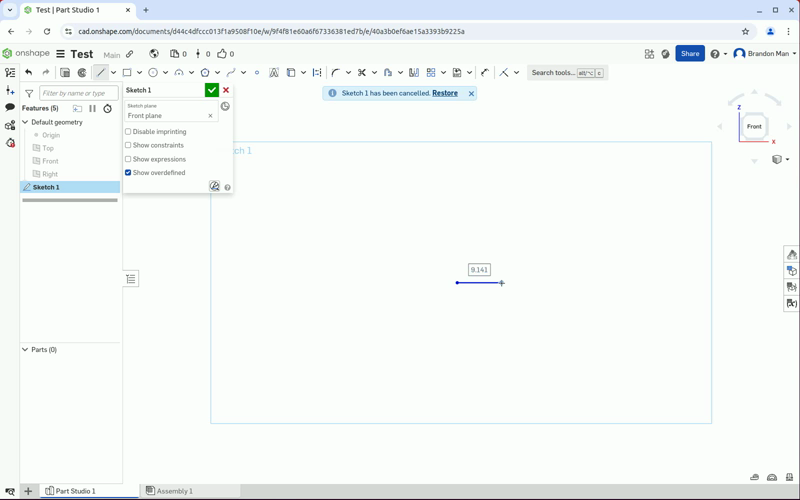
mouse_move(501, 213)
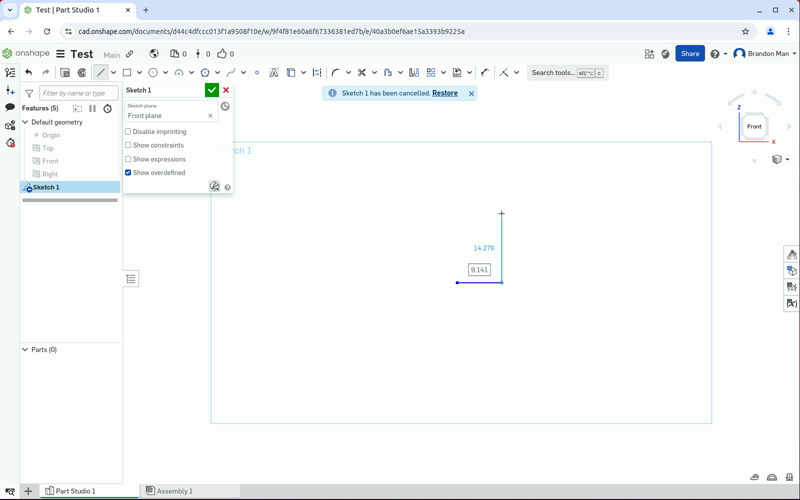
click(501, 213)
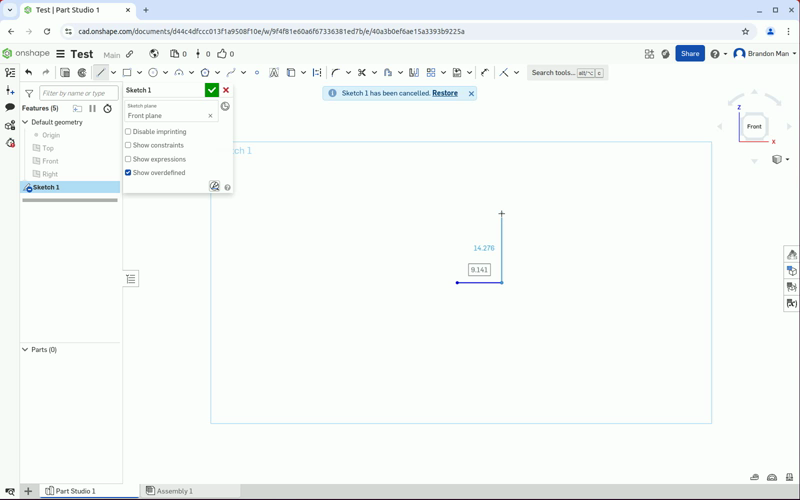
key_up(shift)
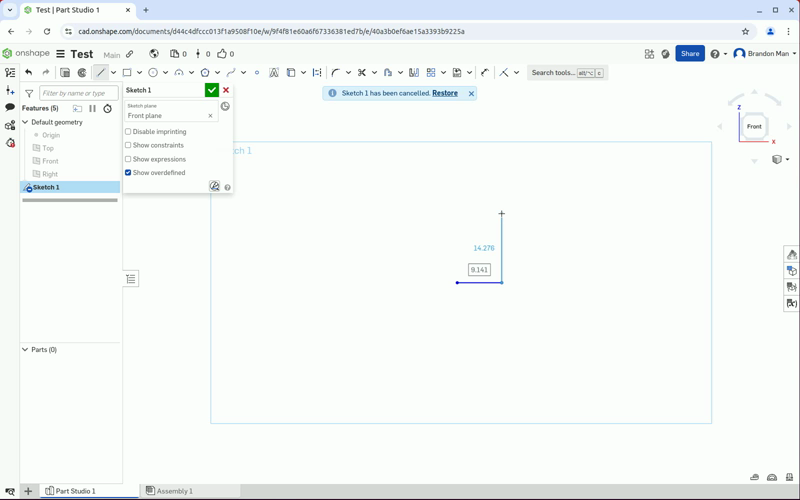
key_down(shift)
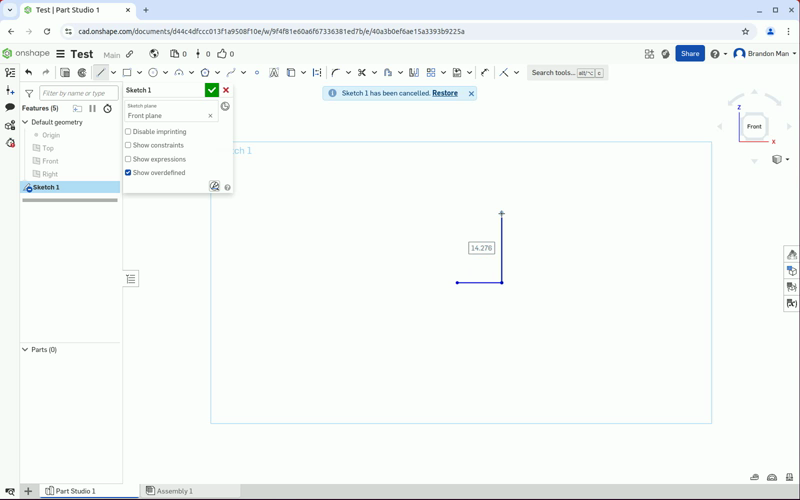
mouse_move(531, 213)
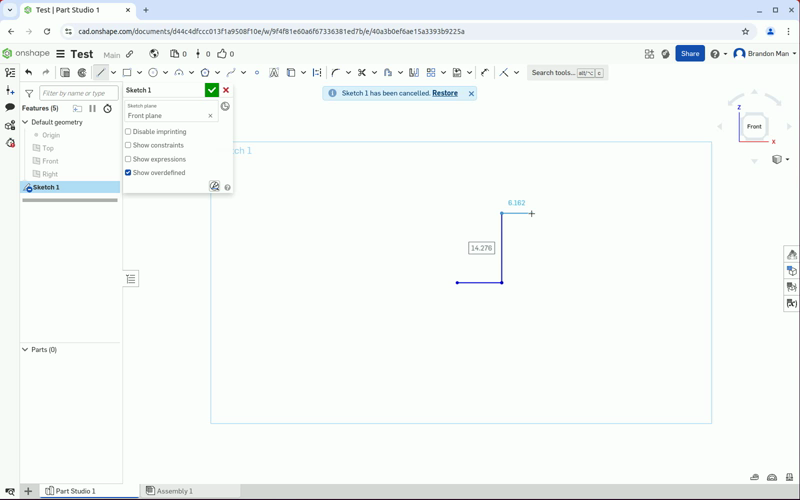
mouse_move(457, 213)
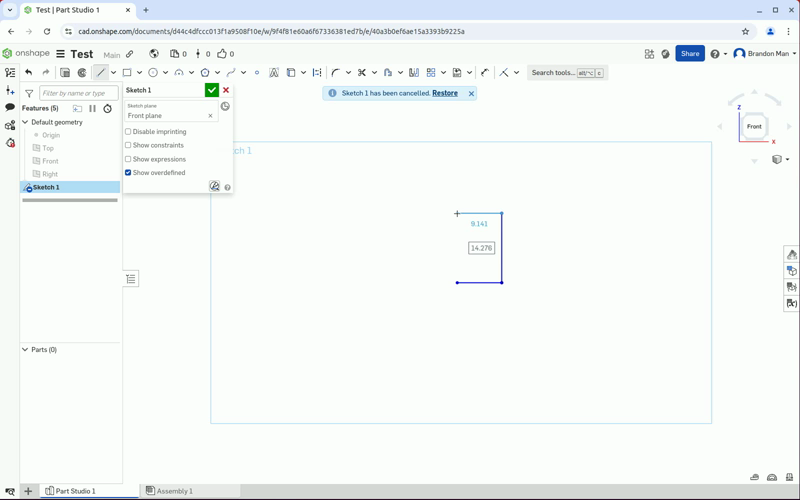
click(457, 213)
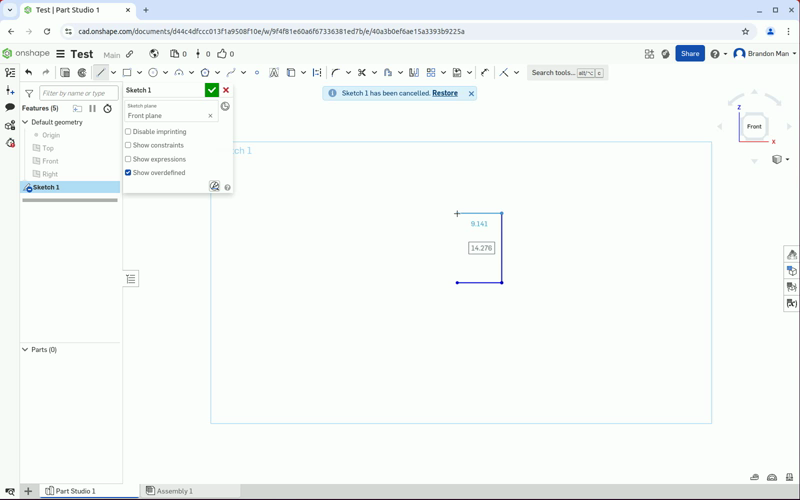
key_up(shift)
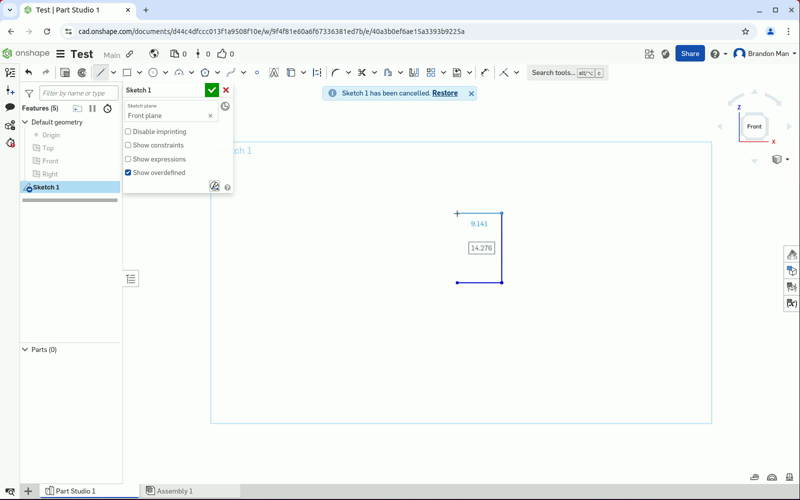
key_down(shift)
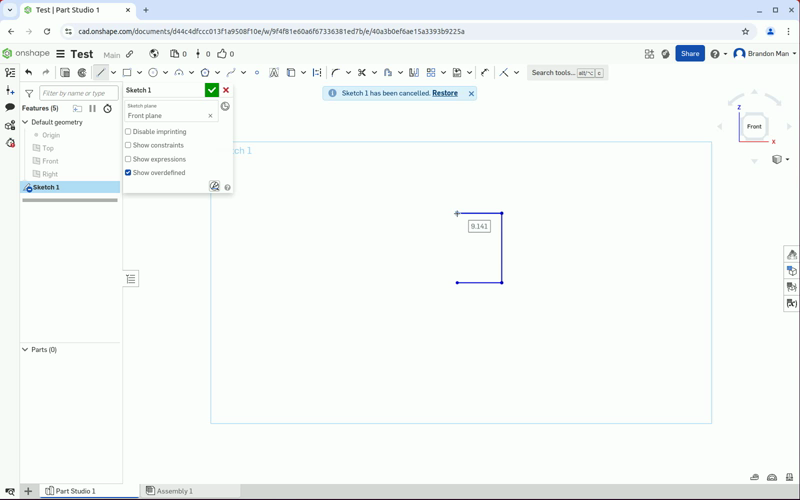
mouse_move(457, 282)
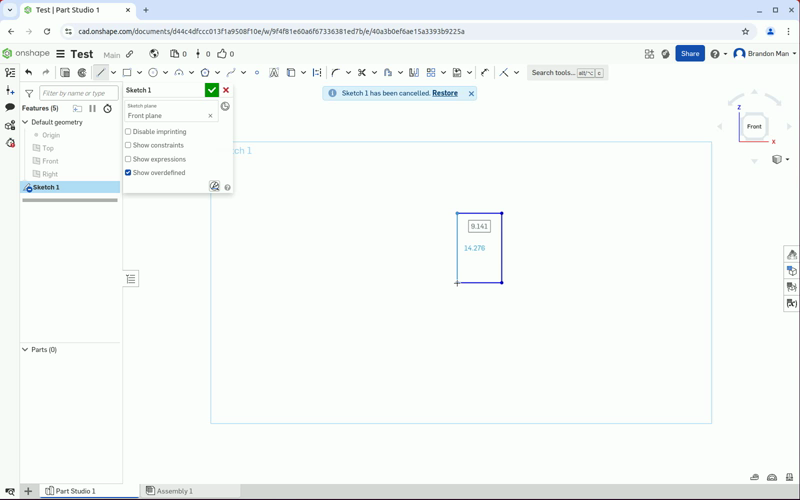
key_up(shift)
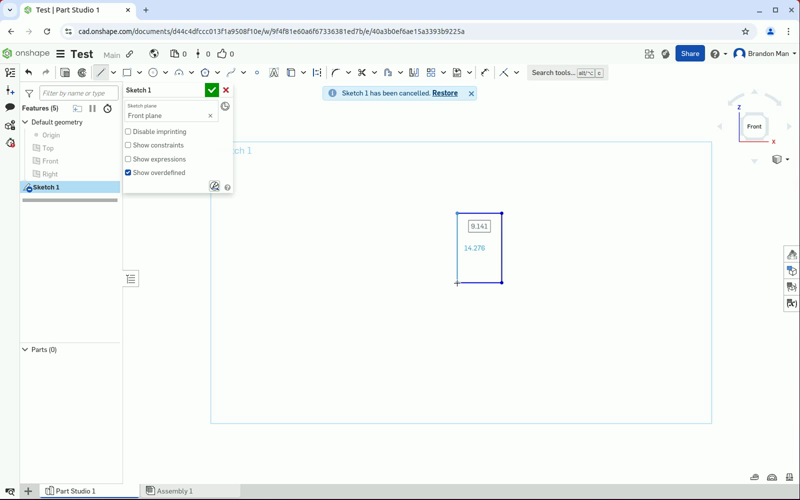
click(457, 282)
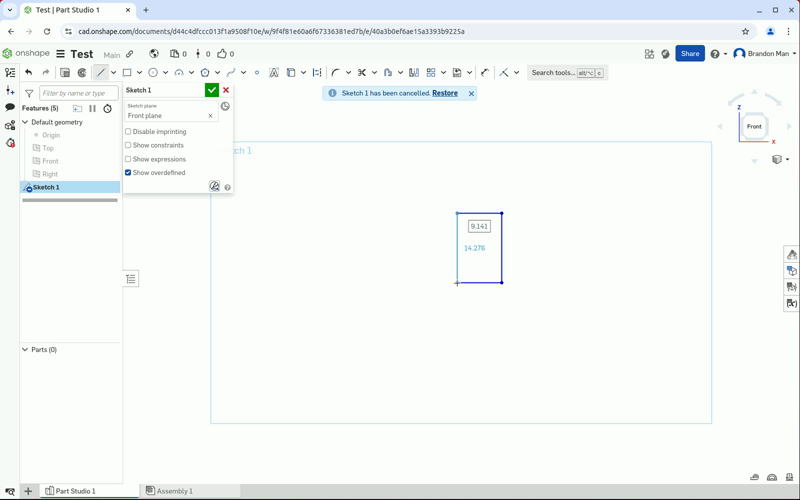
key(esc)
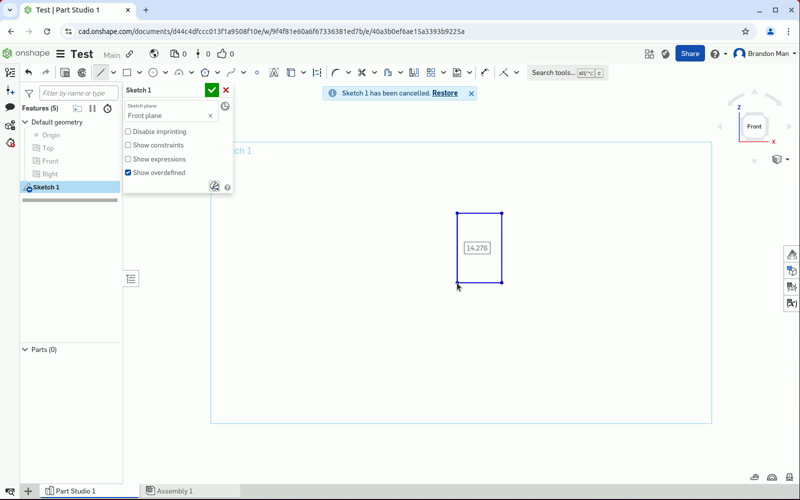
mouse_move(477, 222)
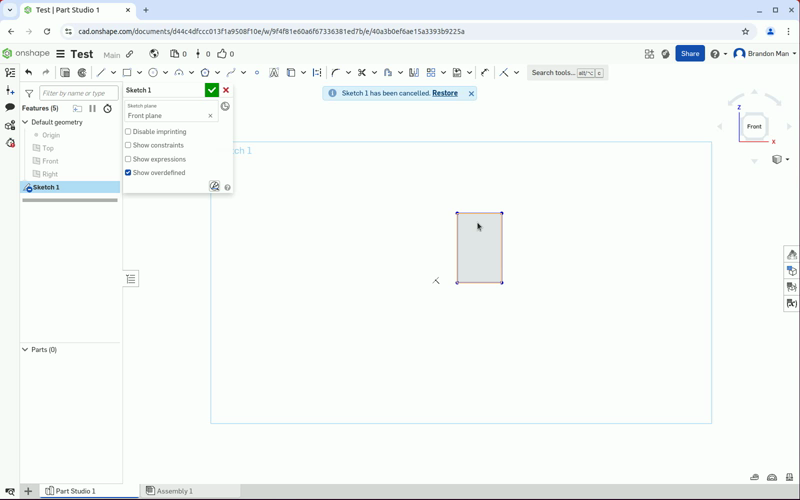
click(477, 222)
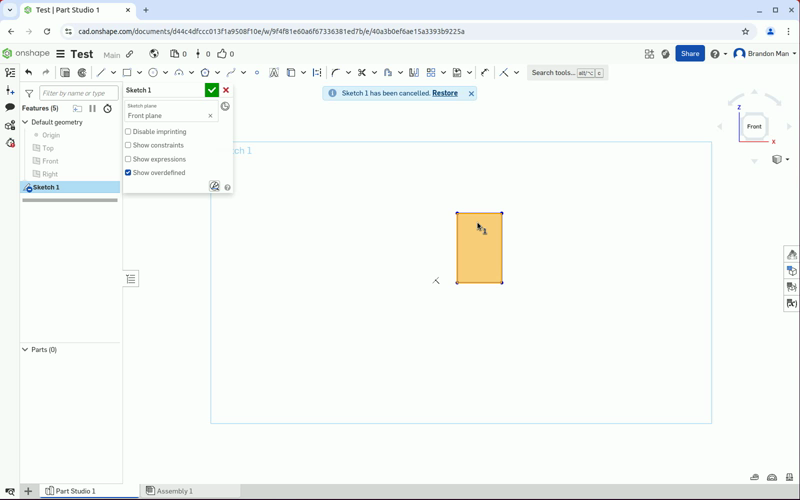
mouse_move(73, 352)
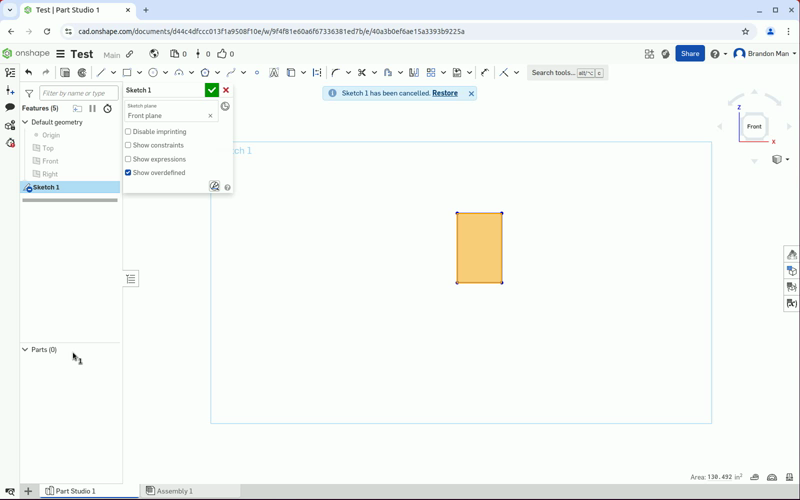
key(shift+y)
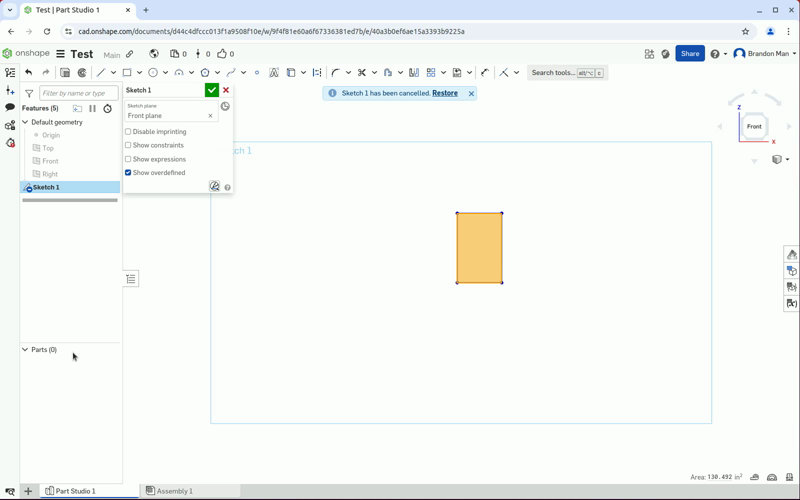
key(shift+e)
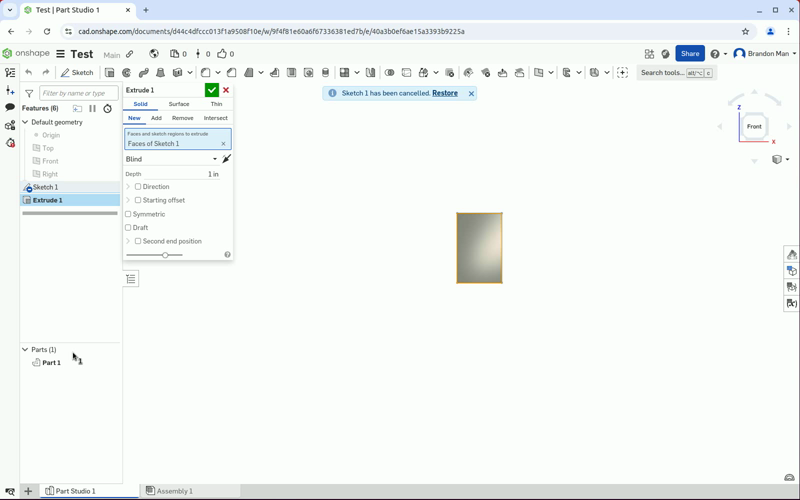
mouse_move(143, 106)
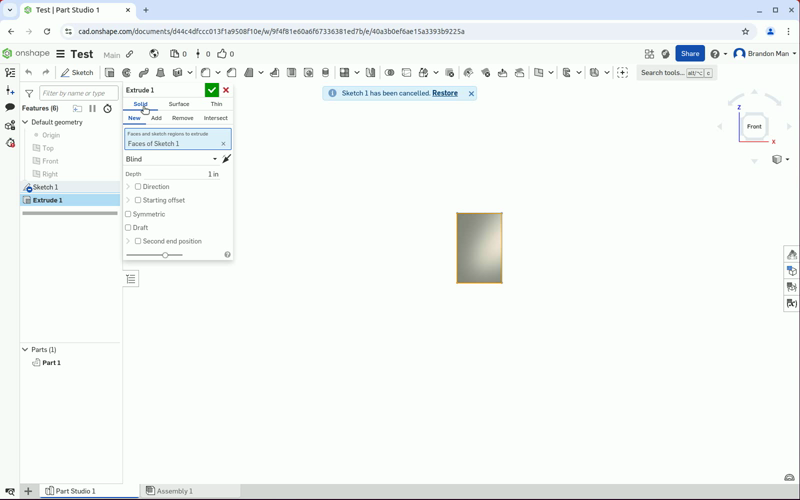
click(143, 106)
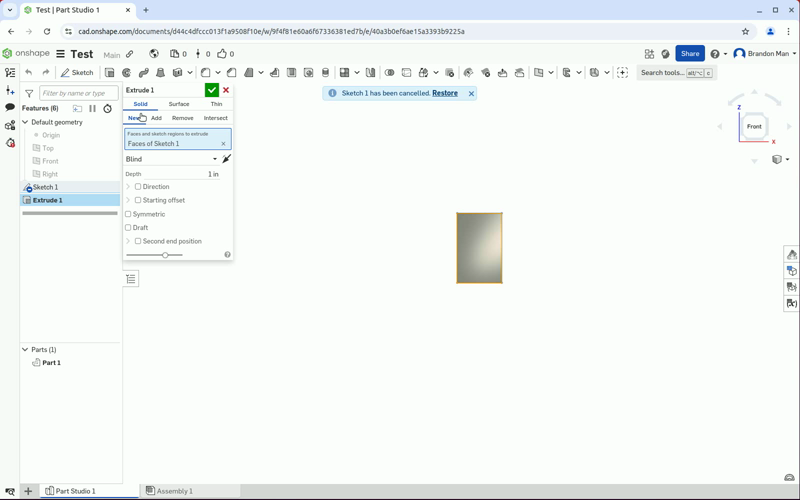
mouse_move(137, 120)
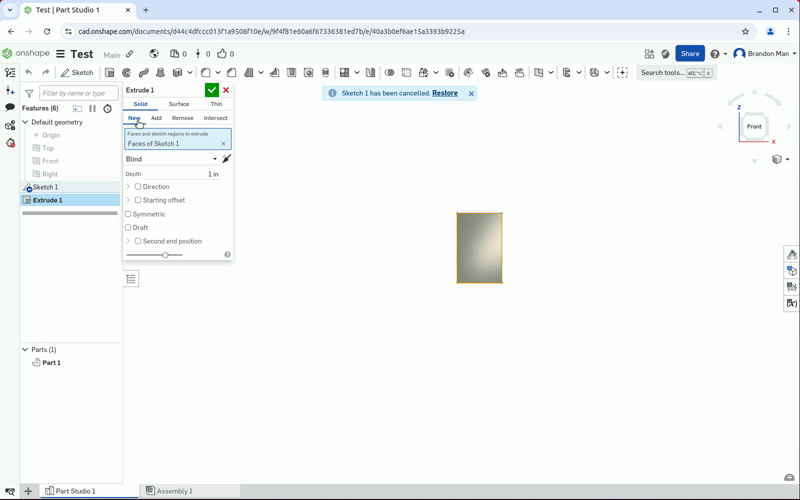
click(137, 120)
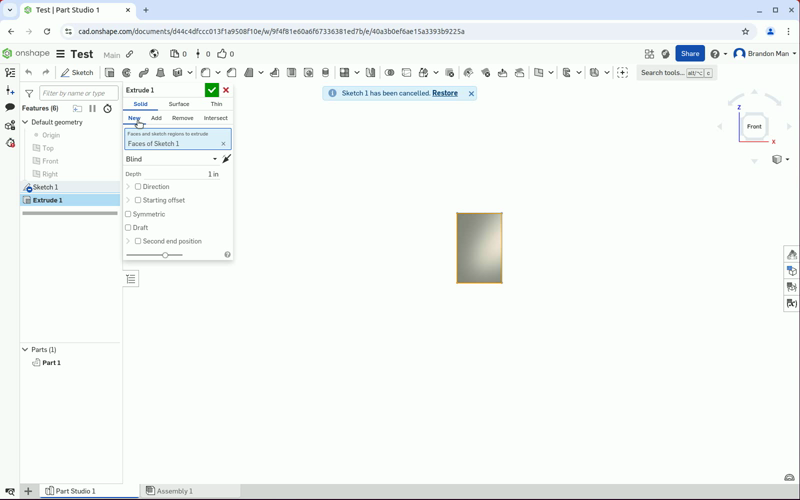
key(tab, 4)
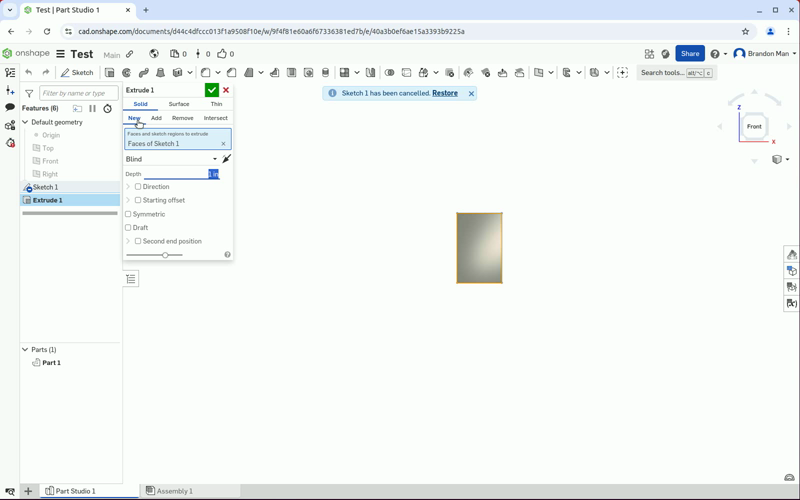
text(-0.241)
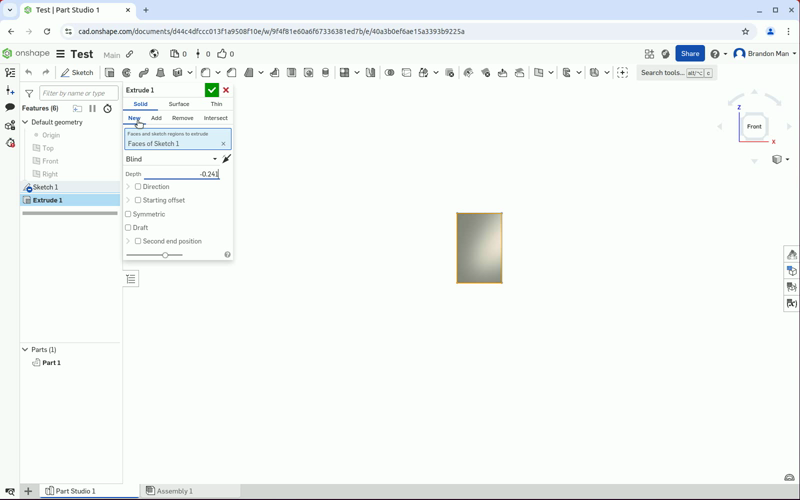
key(enter)
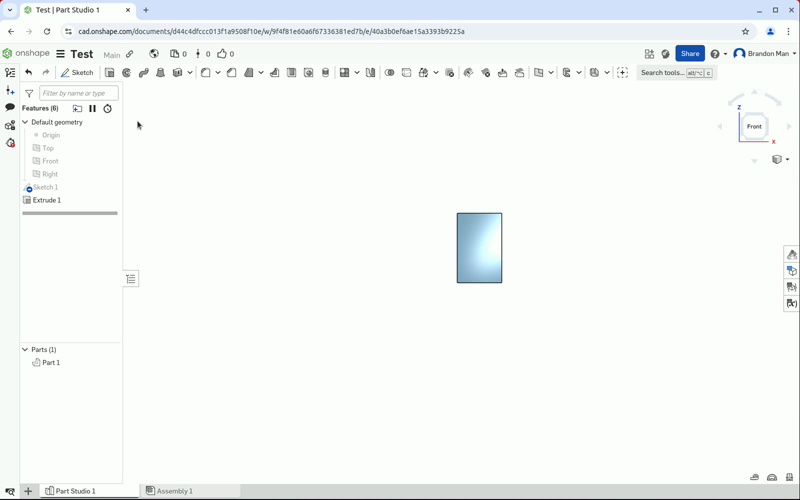
key(shift+h)
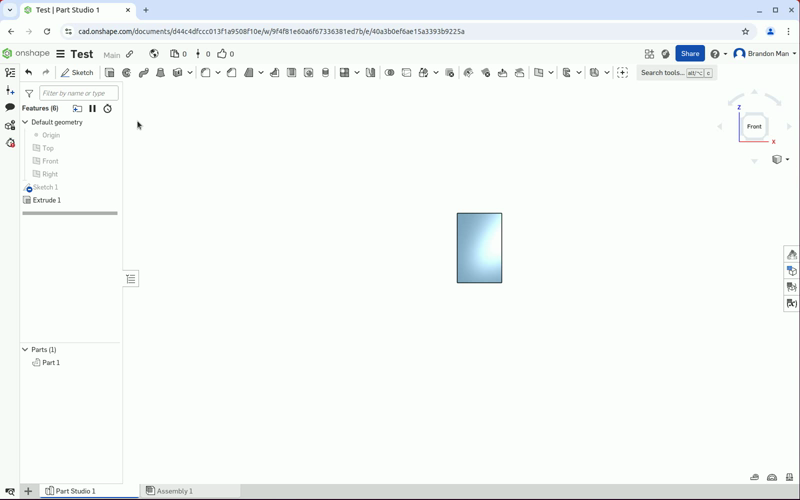
key(shift+h)
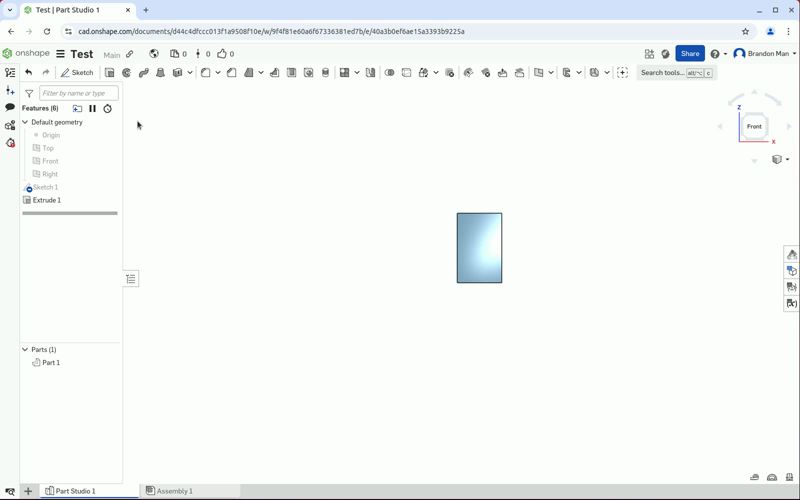
mouse_move(73, 189)
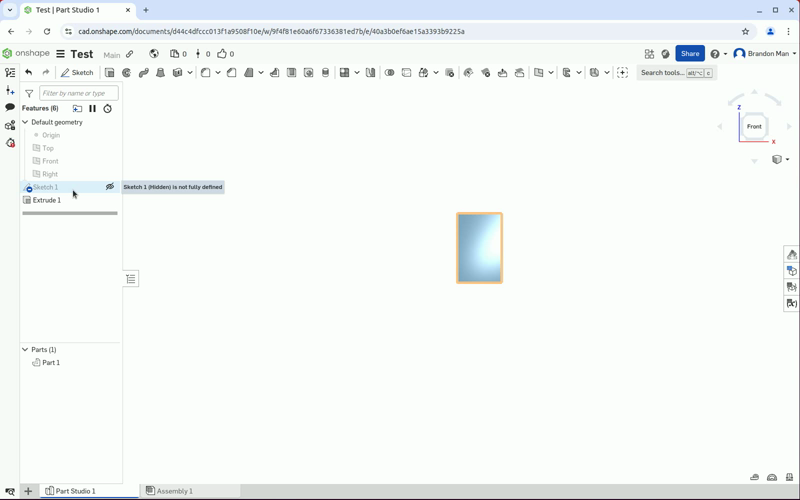
click(73, 189)
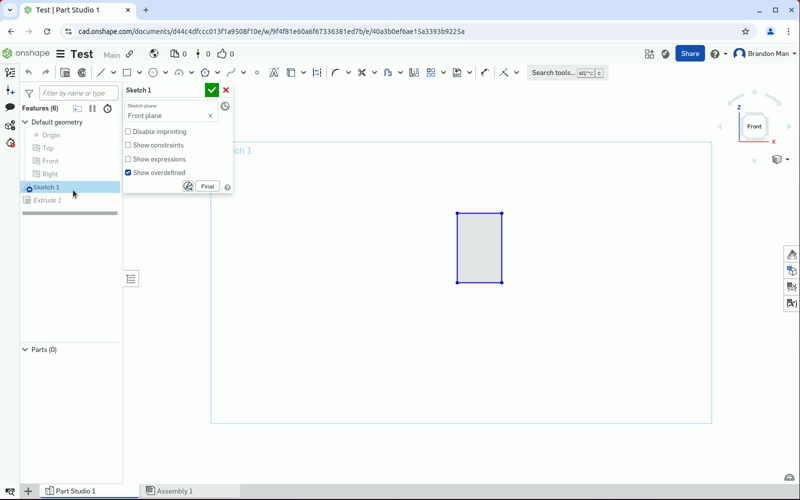
mouse_move(229, 92)
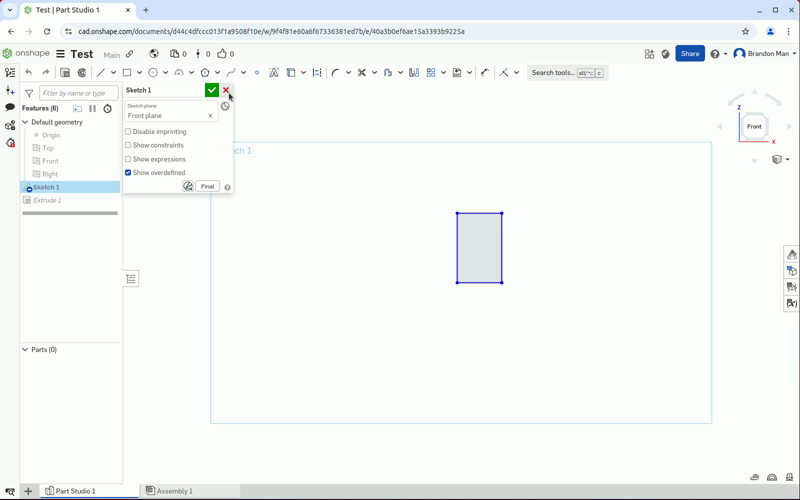
click(229, 92)
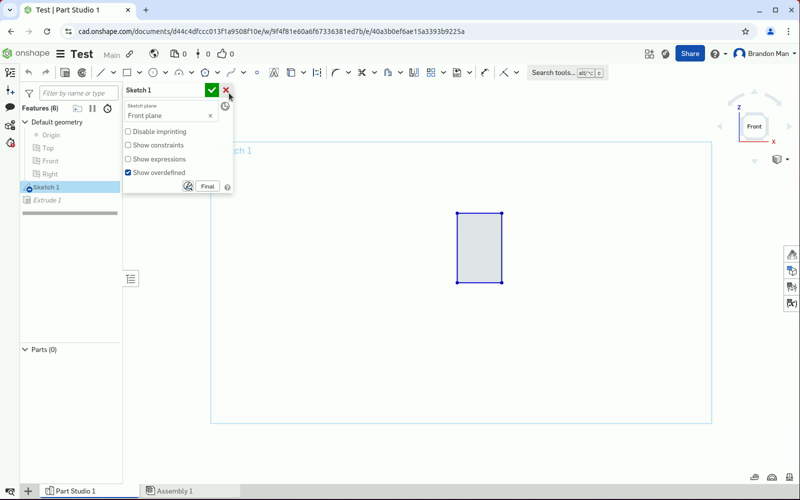
key(shift+s)
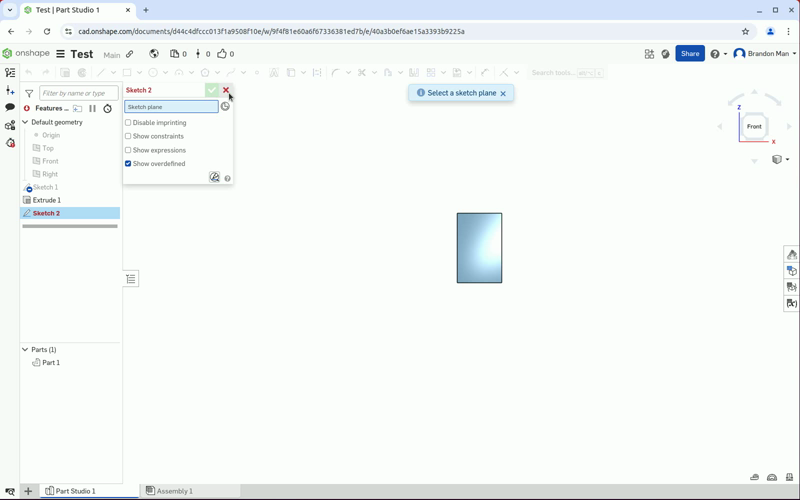
mouse_move(73, 163)
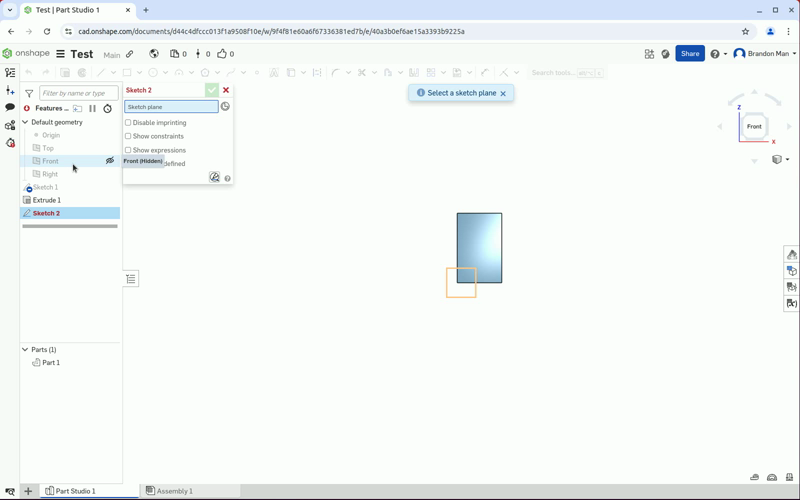
click(73, 163)
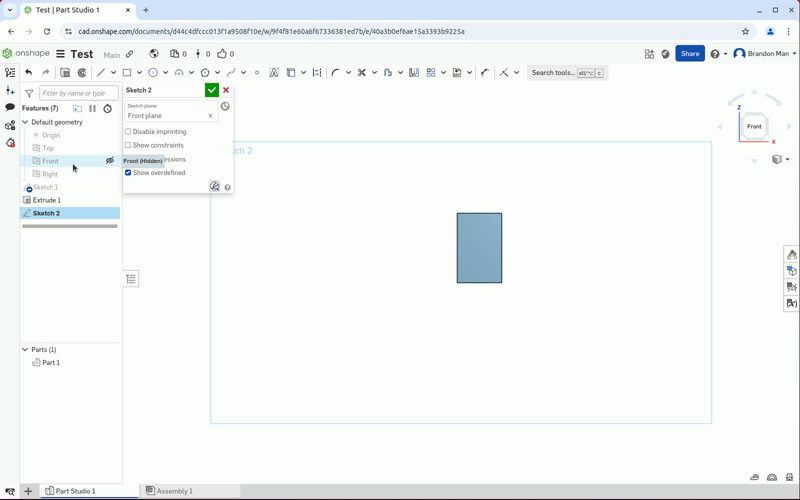
mouse_move(73, 352)
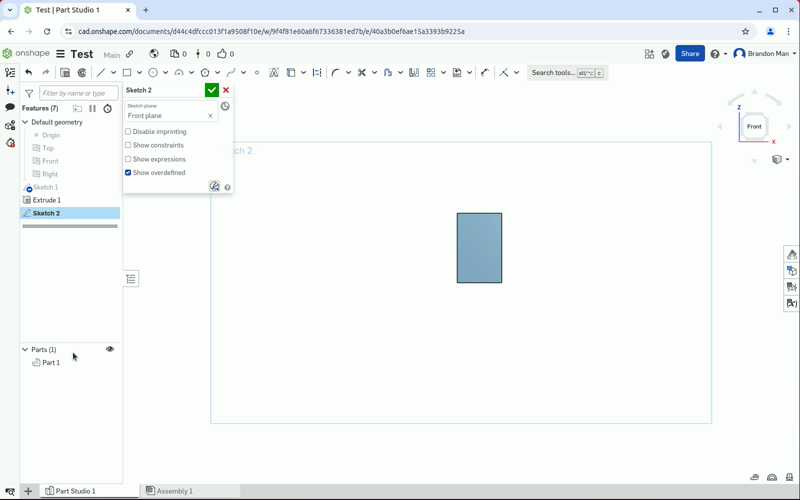
key(y)
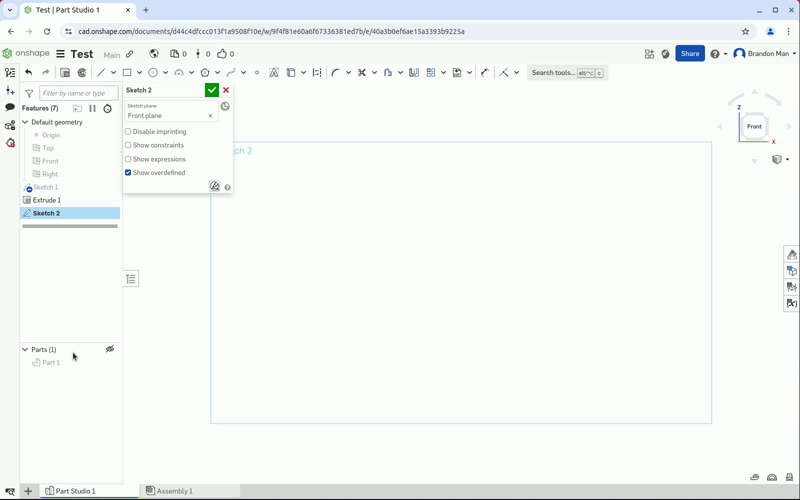
key(l)
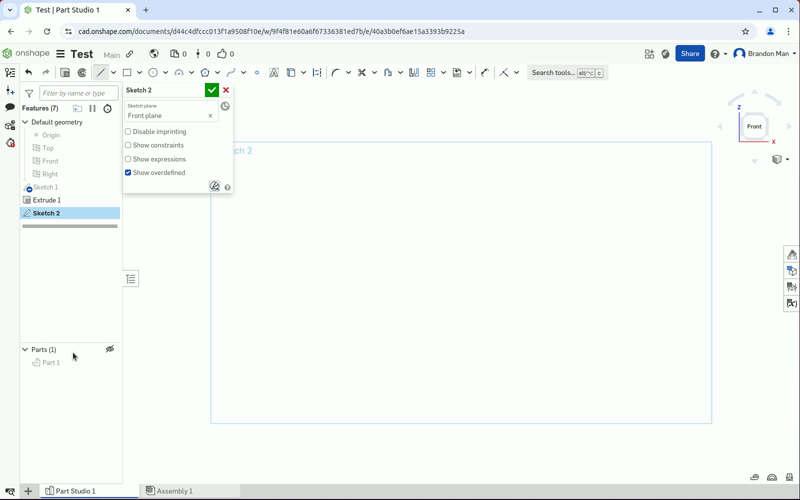
key_down(shift)
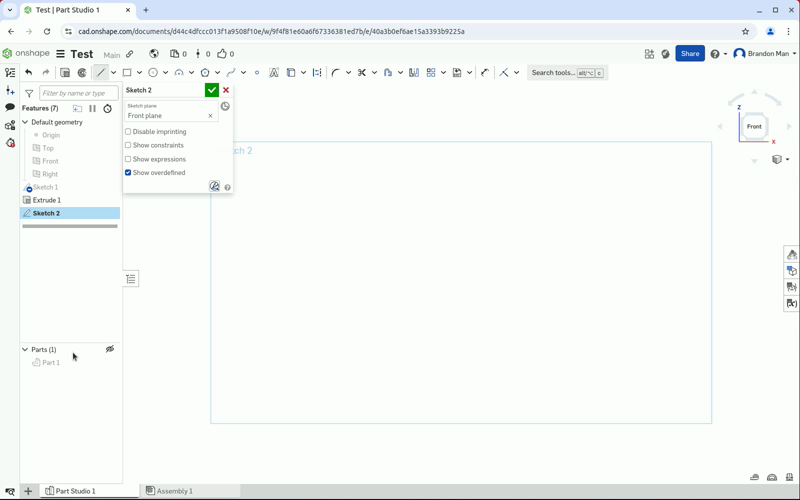
mouse_move(520, 282)
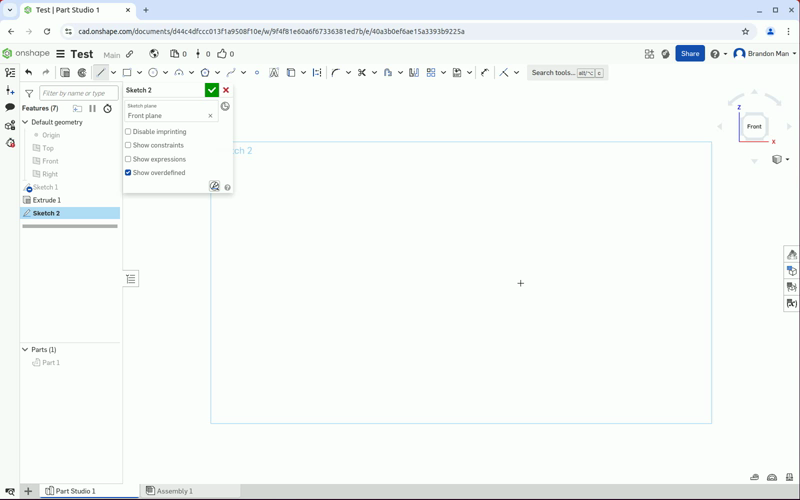
click(520, 282)
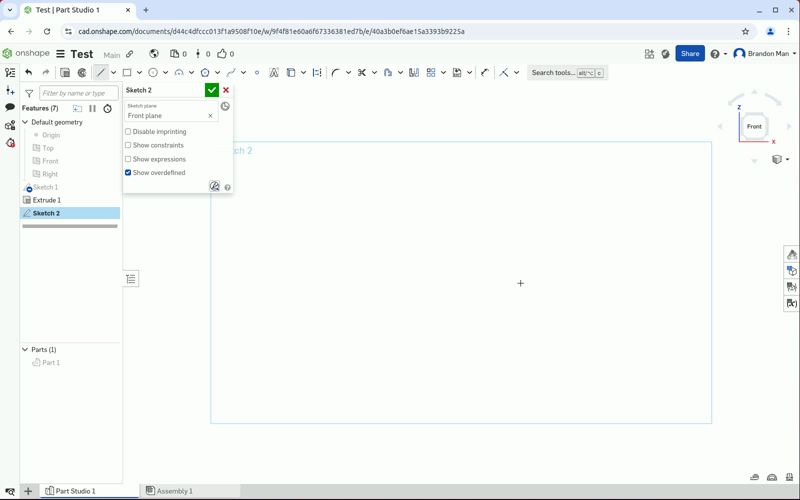
key_up(shift)
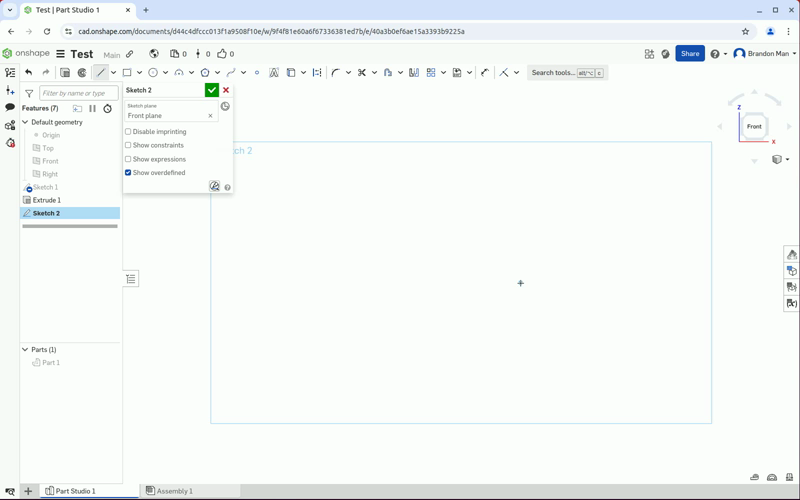
key_down(shift)
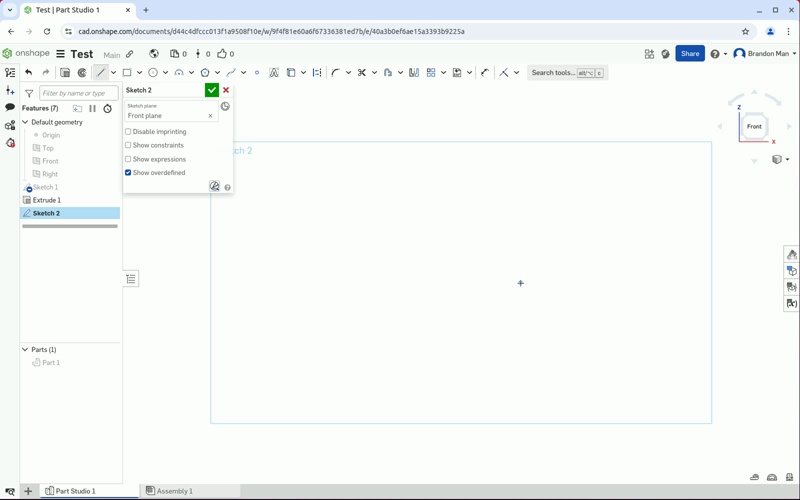
mouse_move(550, 282)
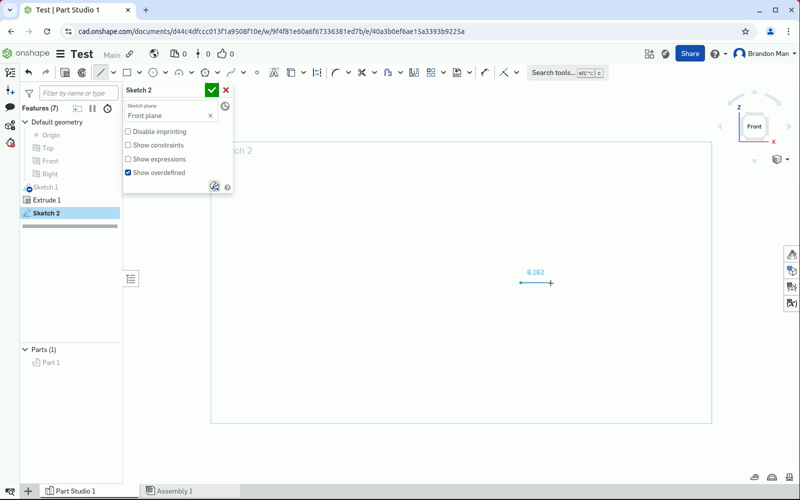
mouse_move(573, 282)
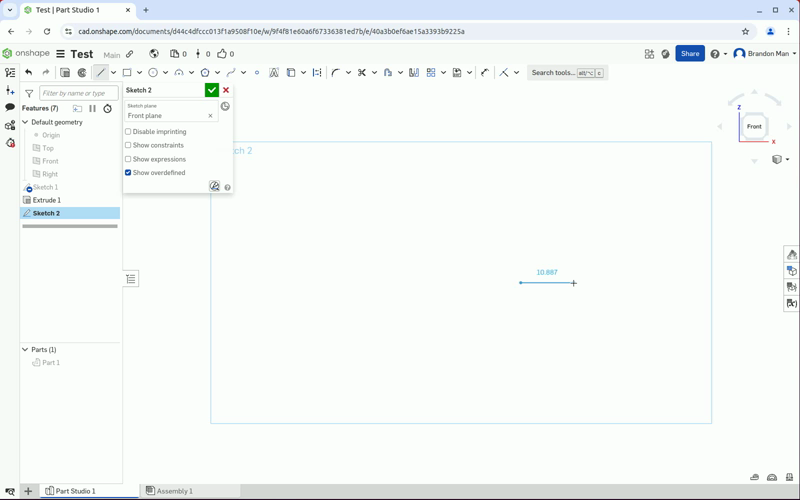
click(573, 282)
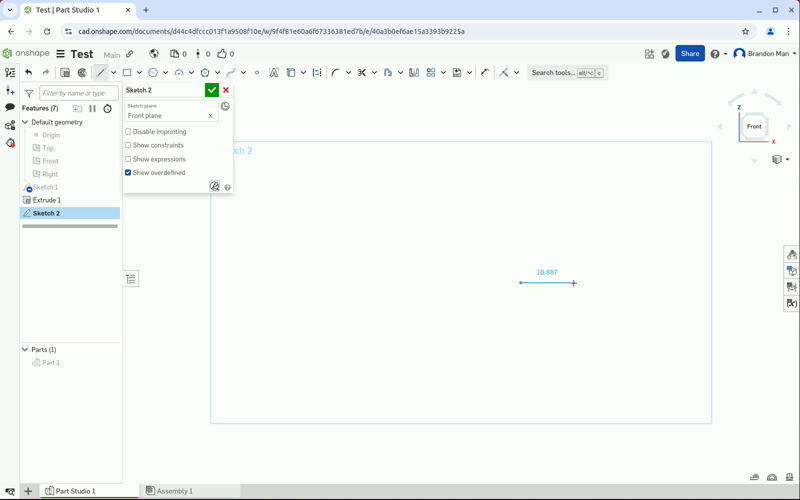
key_up(shift)
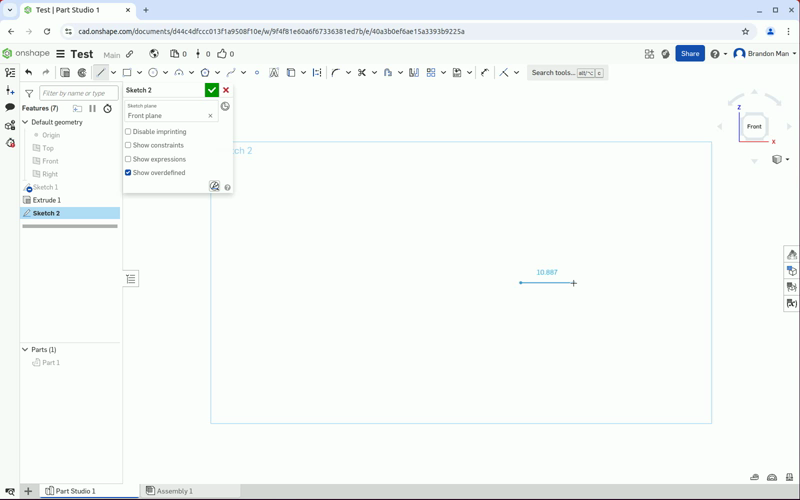
key_down(shift)
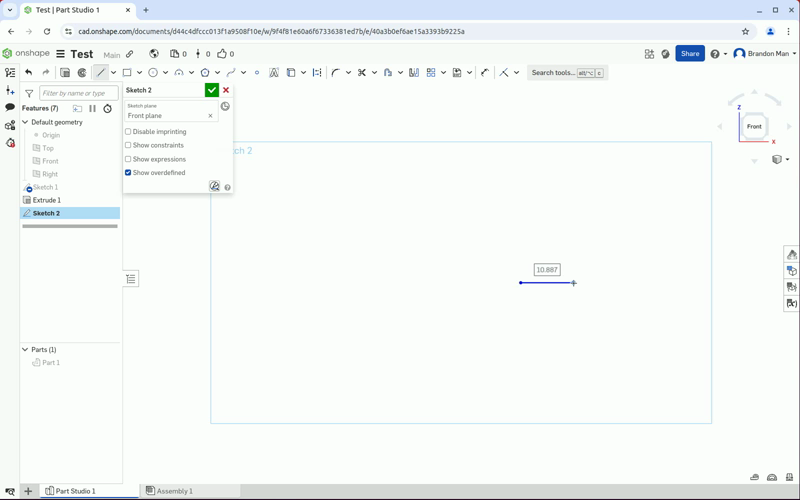
mouse_move(573, 213)
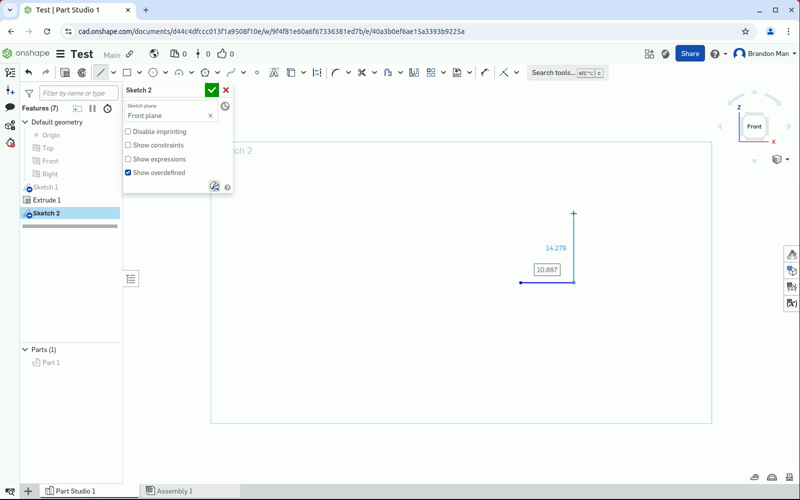
click(573, 213)
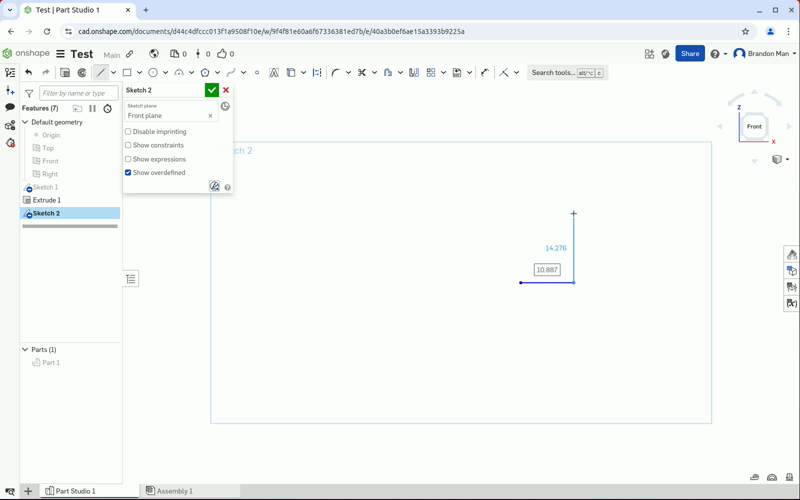
key_up(shift)
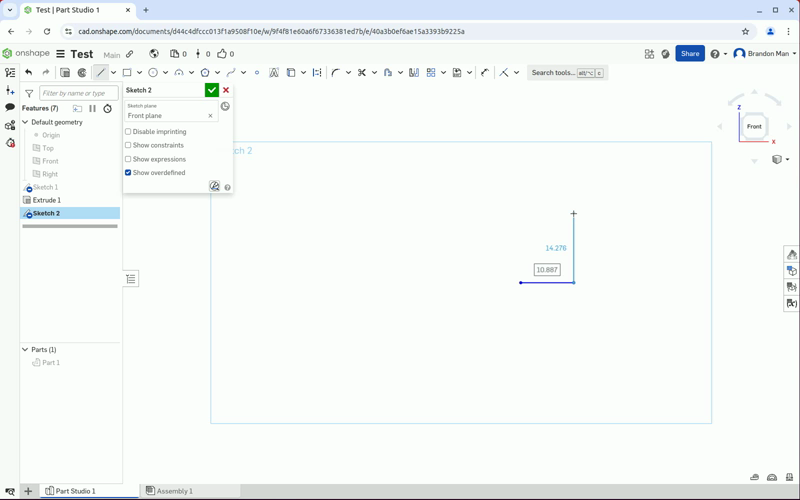
key_down(shift)
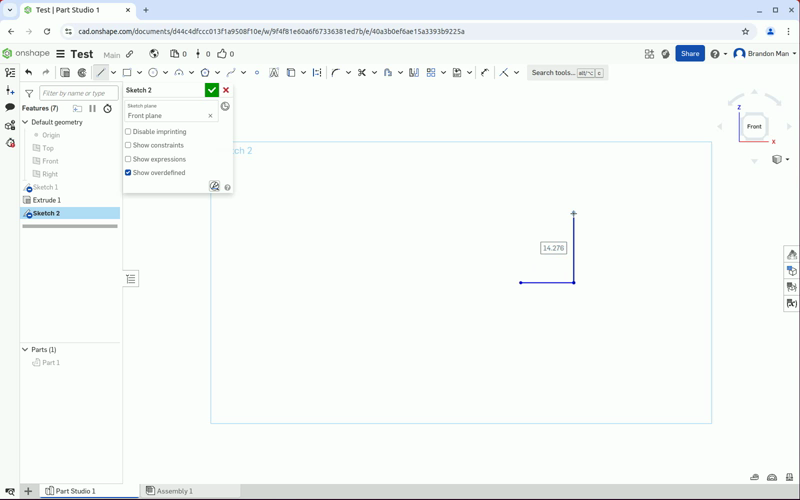
mouse_move(589, 213)
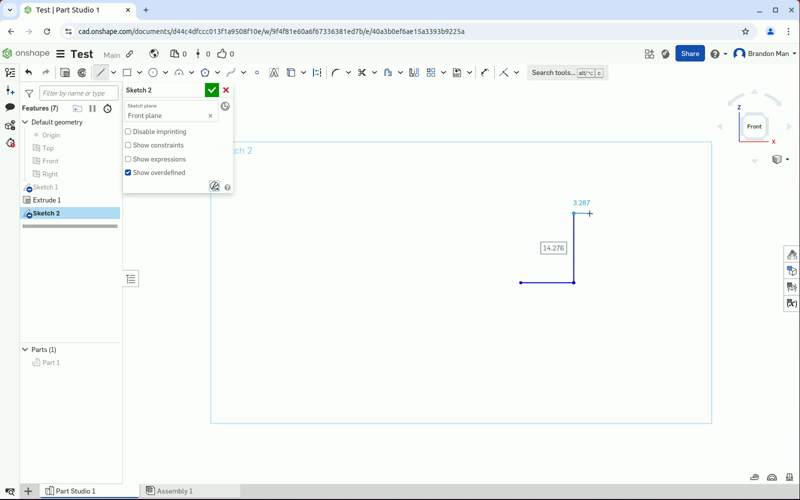
mouse_move(520, 213)
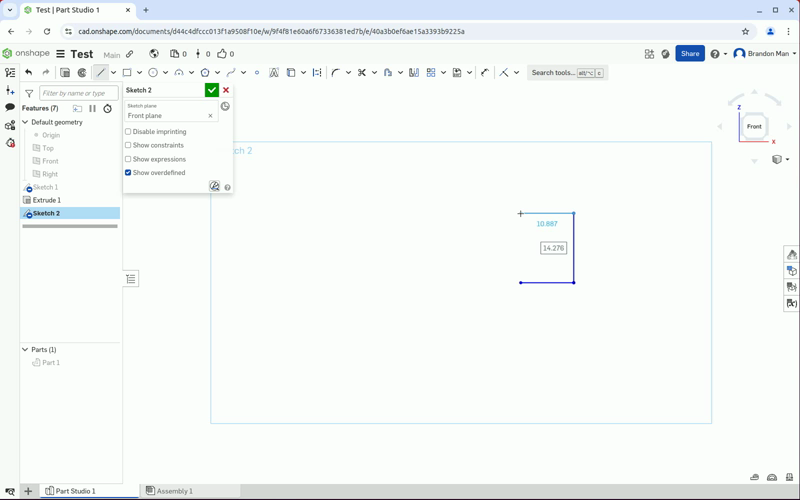
click(520, 213)
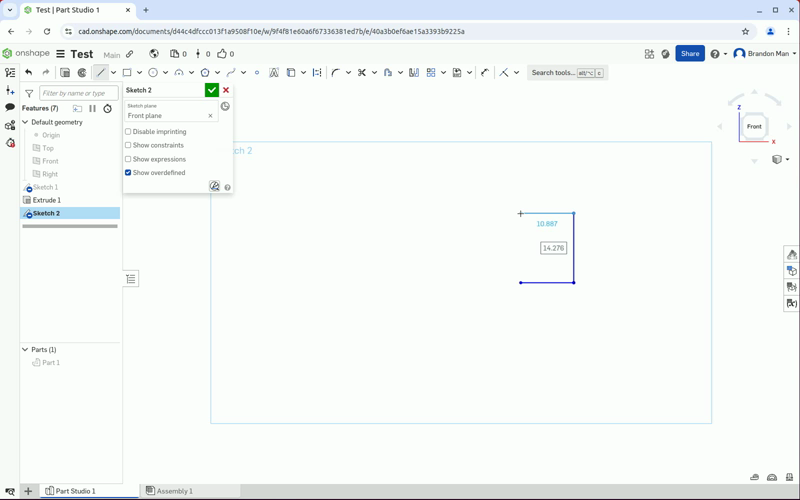
key_up(shift)
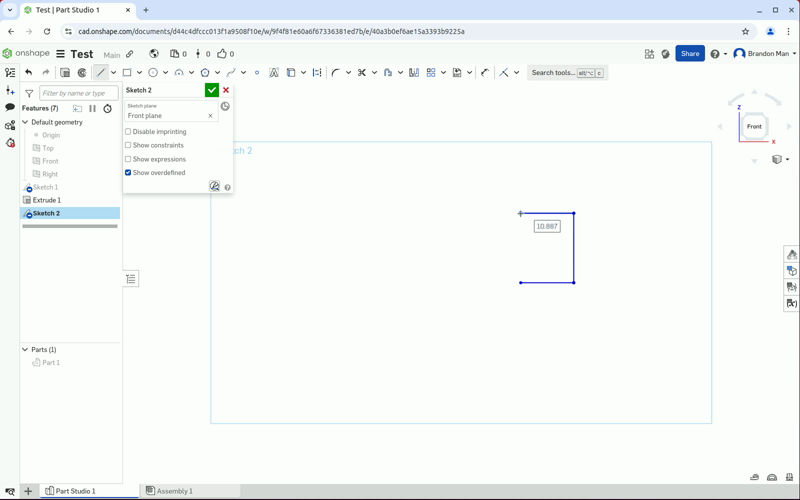
key_down(shift)
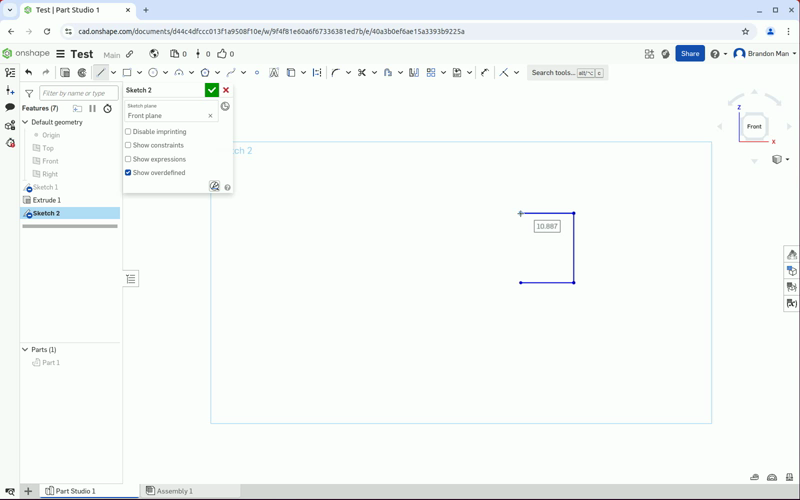
mouse_move(520, 282)
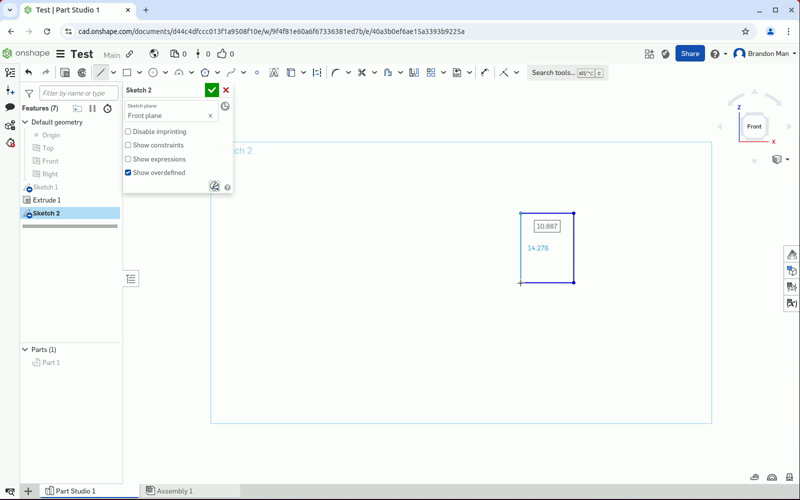
key_up(shift)
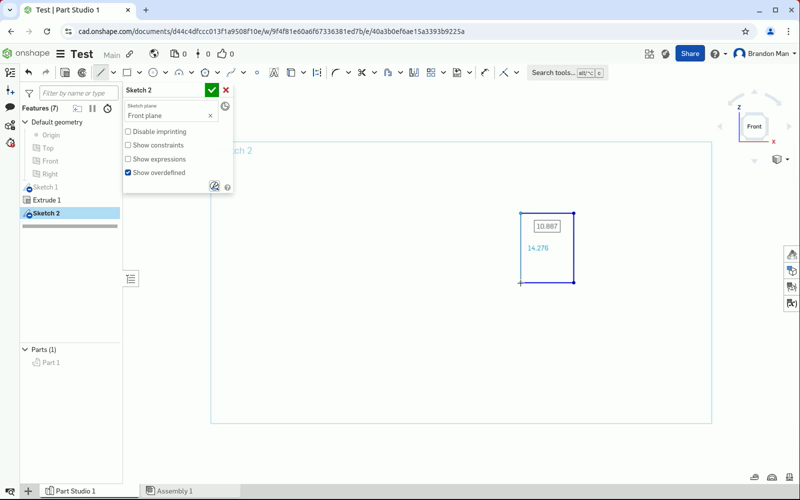
click(520, 282)
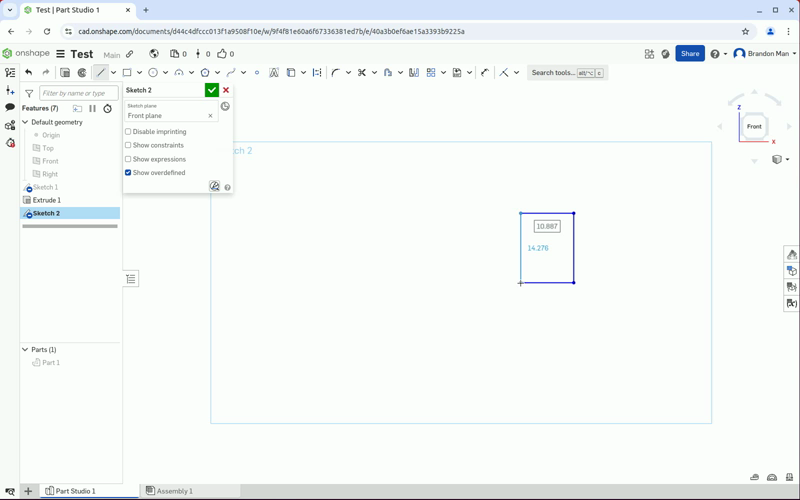
key(esc)
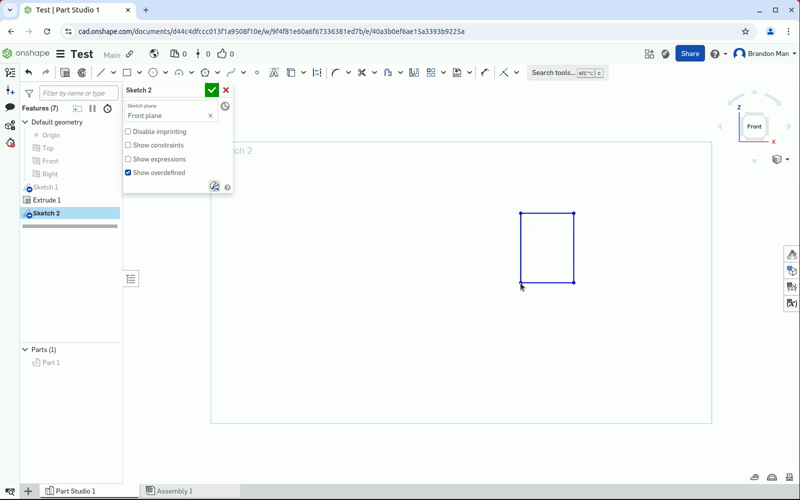
mouse_move(563, 230)
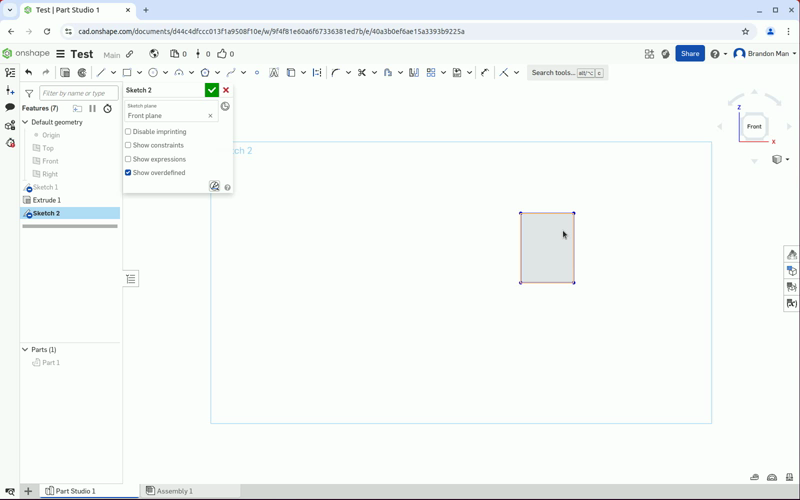
click(563, 230)
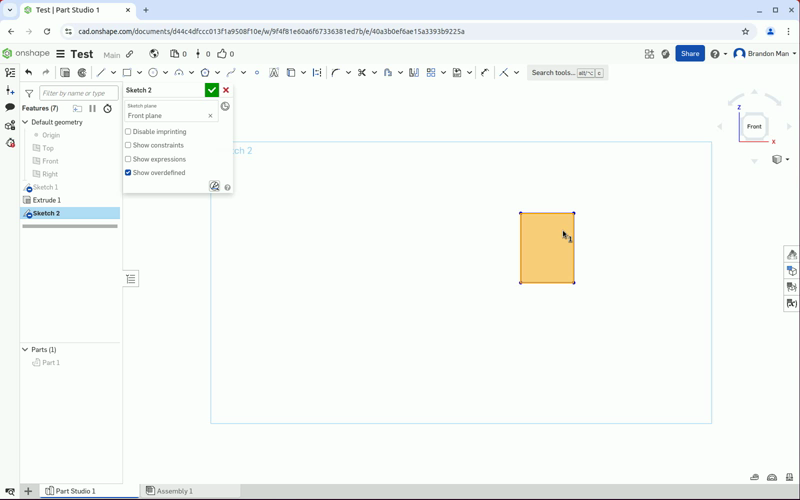
mouse_move(73, 352)
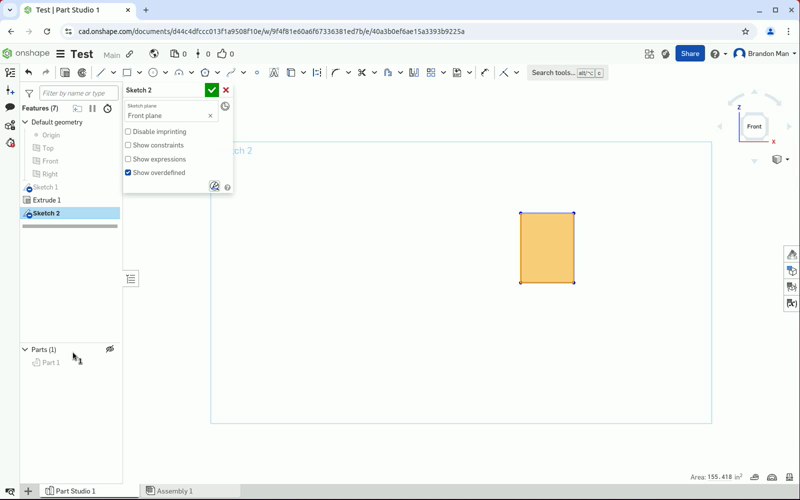
key(shift+y)
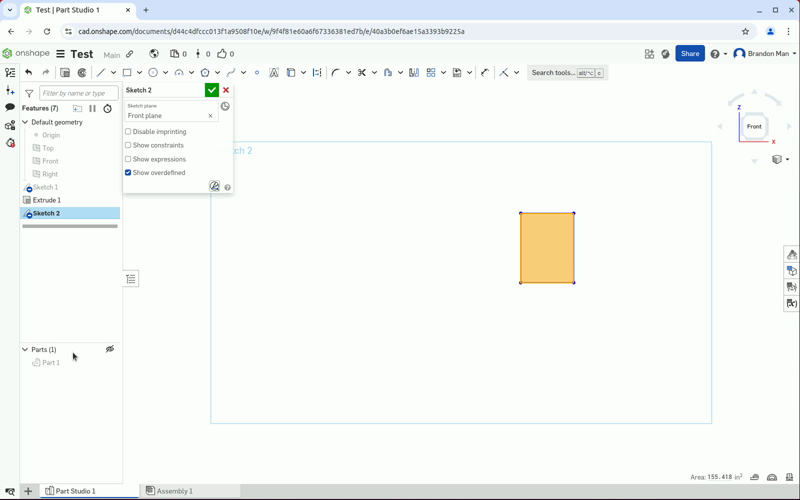
key(shift+e)
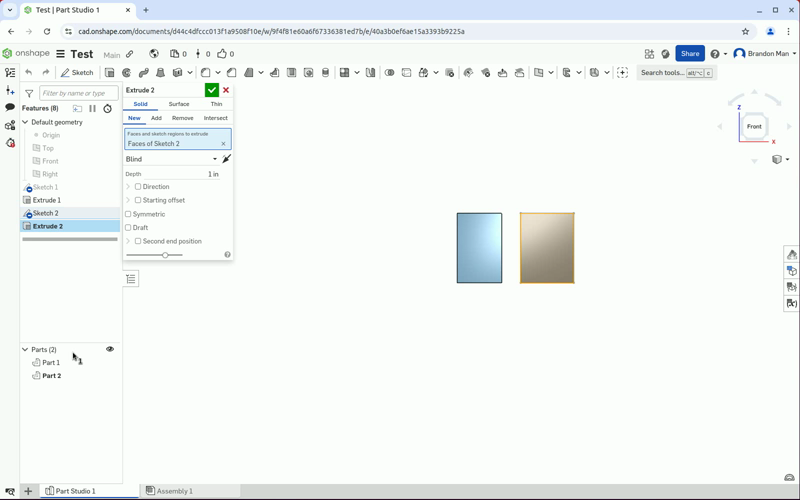
mouse_move(143, 106)
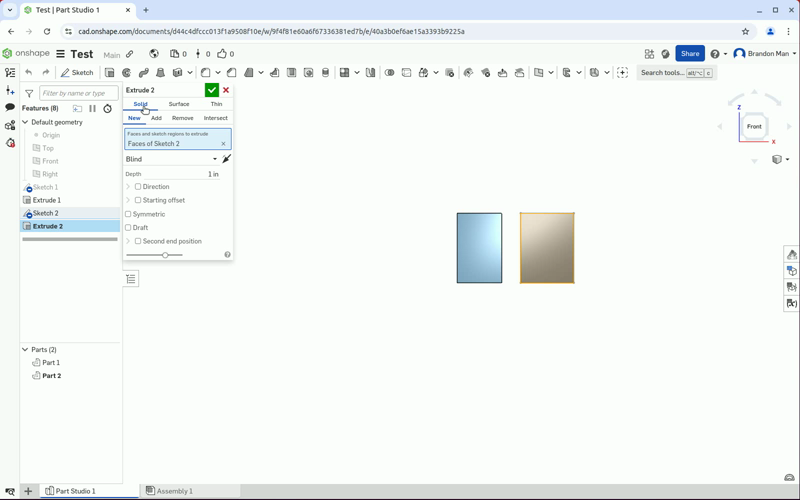
click(143, 106)
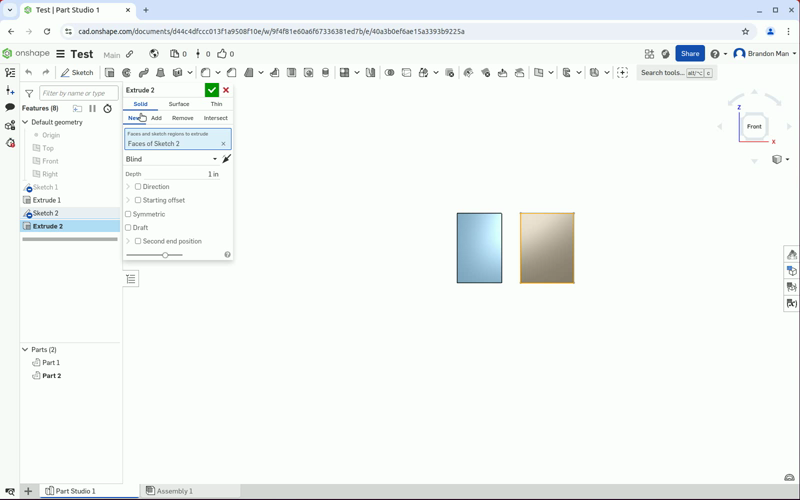
mouse_move(137, 120)
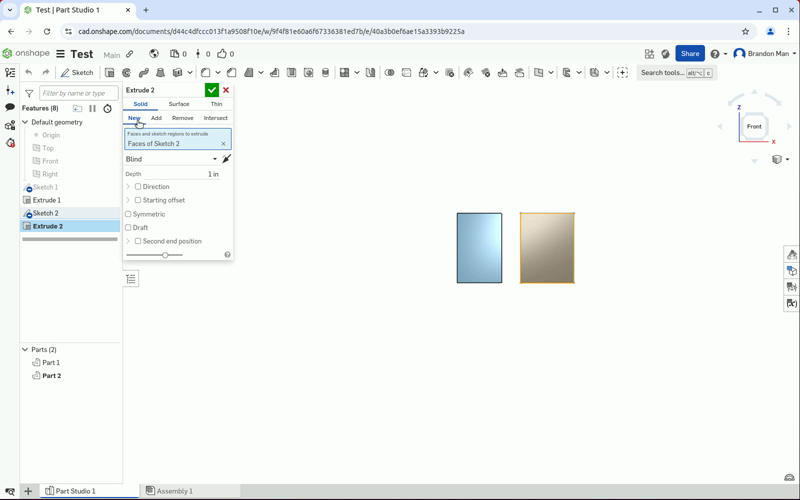
click(137, 120)
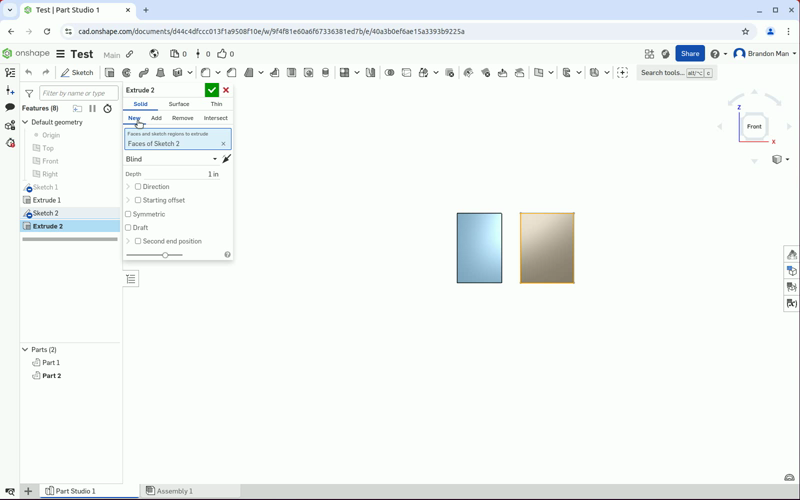
key(tab, 4)
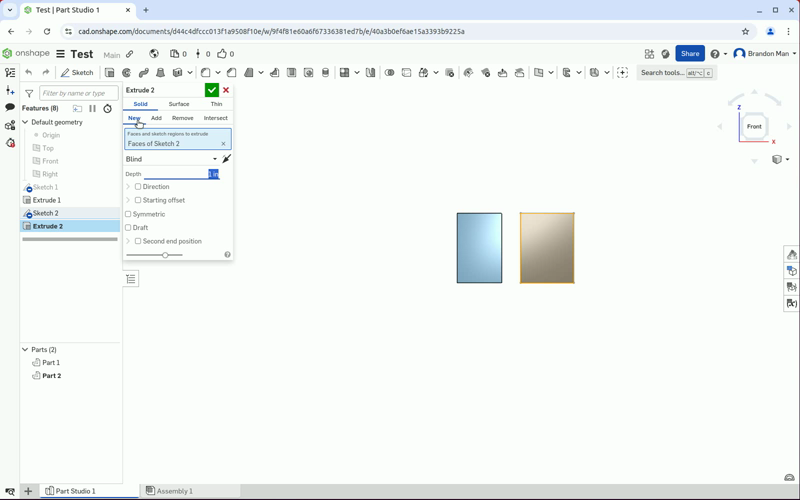
text(-0.241)
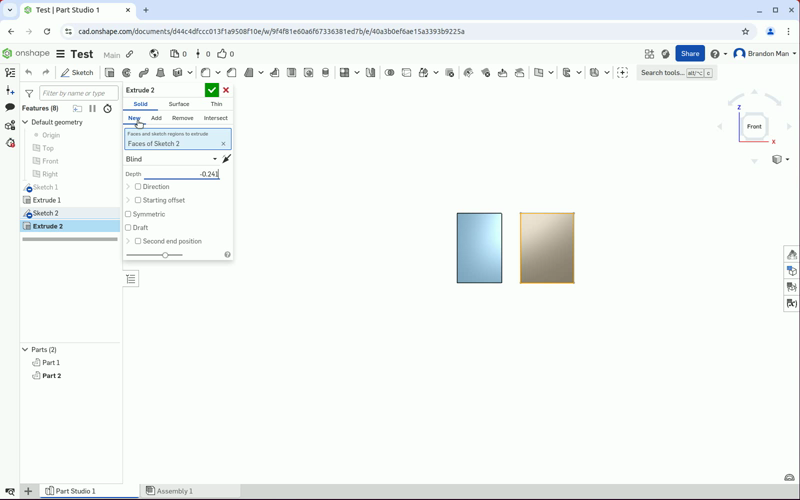
key(enter)
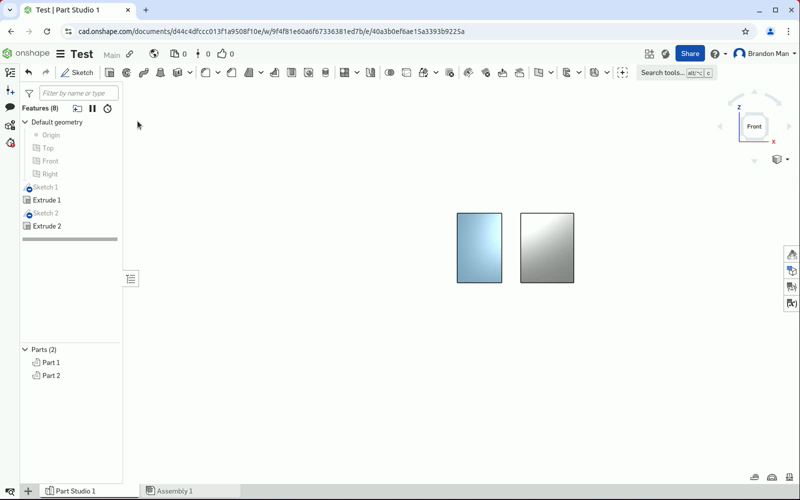
key(shift+h)
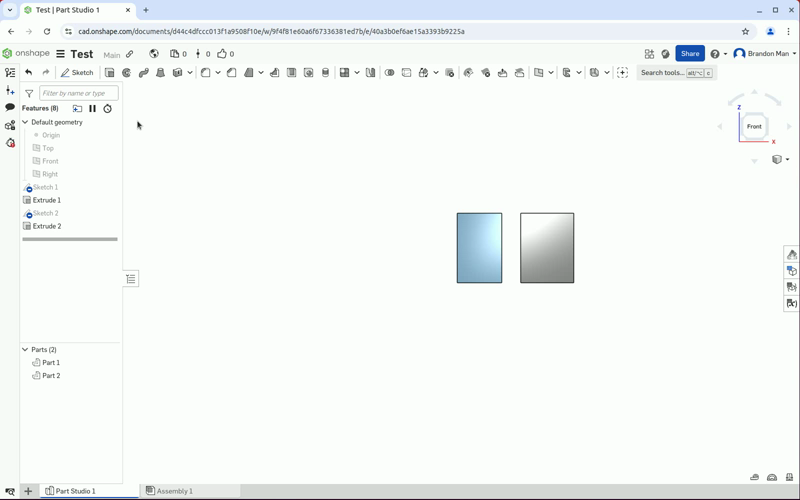
key(shift+h)
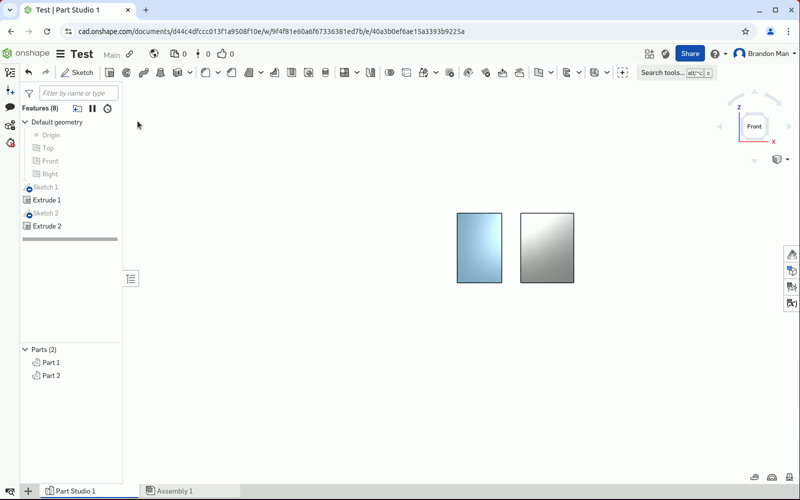
mouse_move(73, 189)
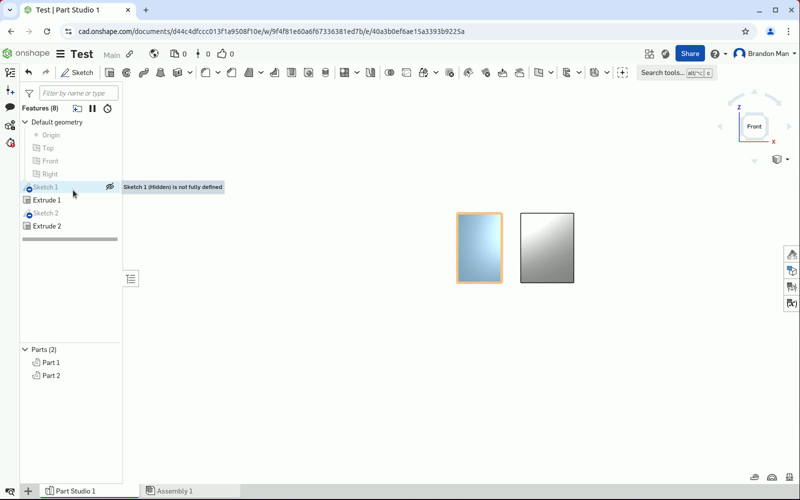
click(73, 189)
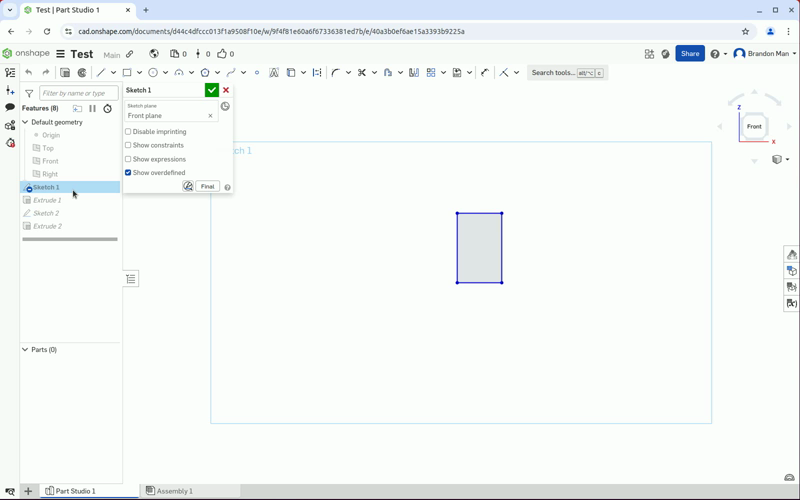
mouse_move(229, 92)
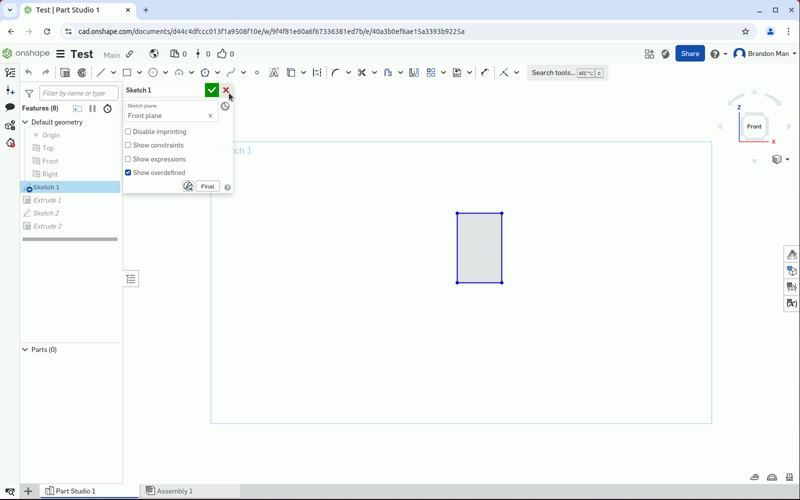
click(229, 92)
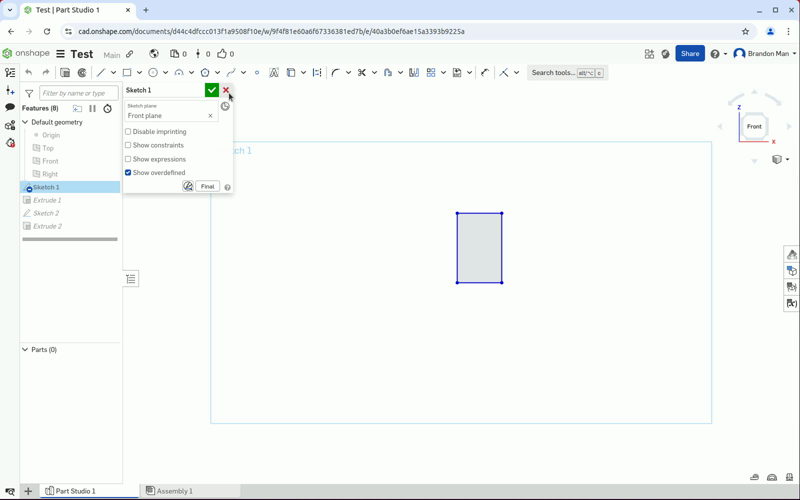
key(shift+s)
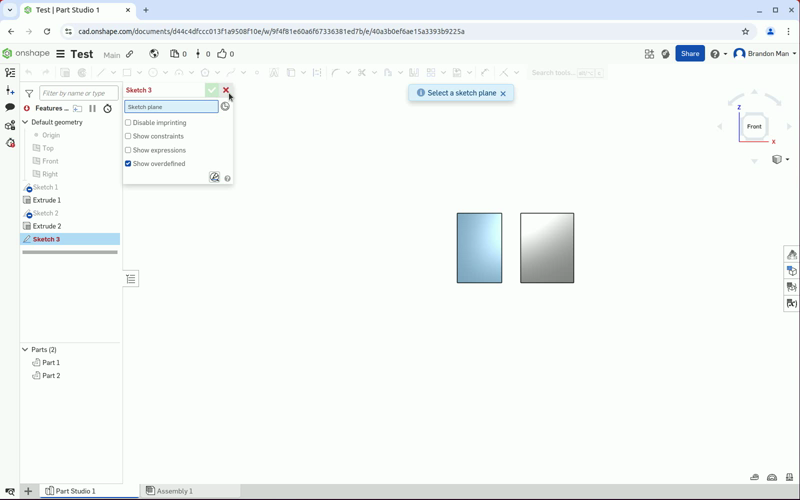
mouse_move(73, 163)
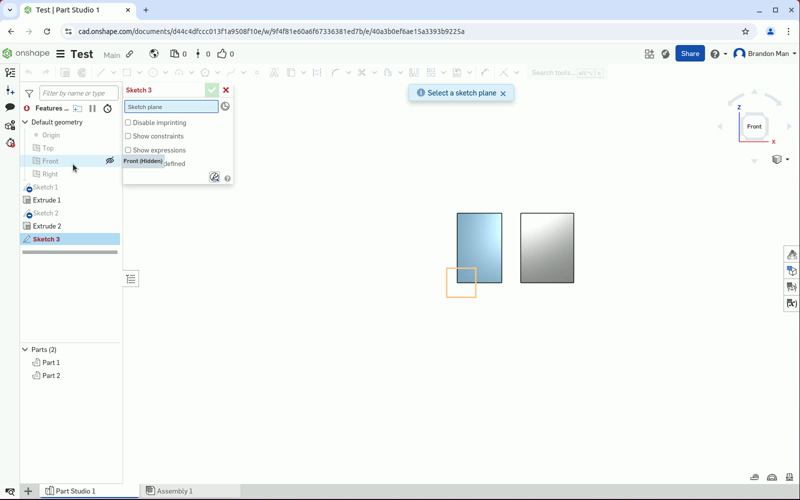
click(73, 163)
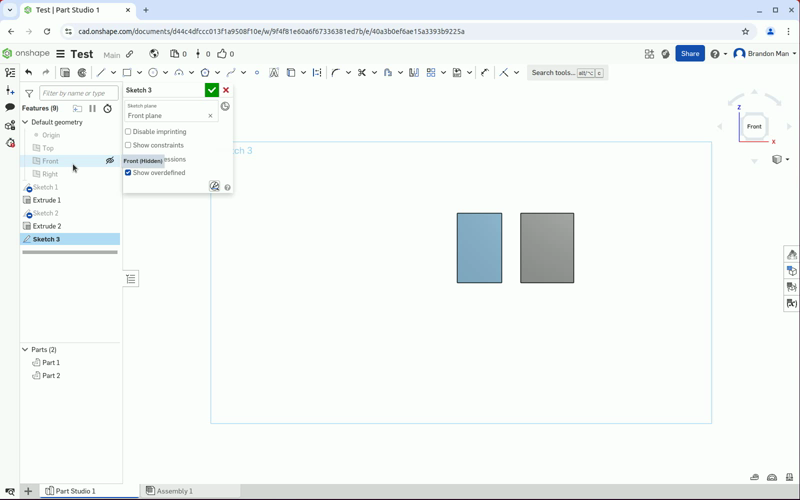
mouse_move(73, 352)
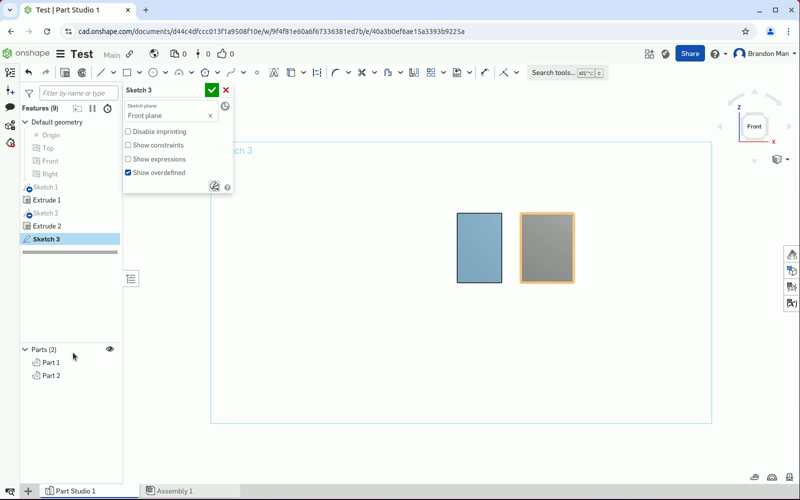
key(y)
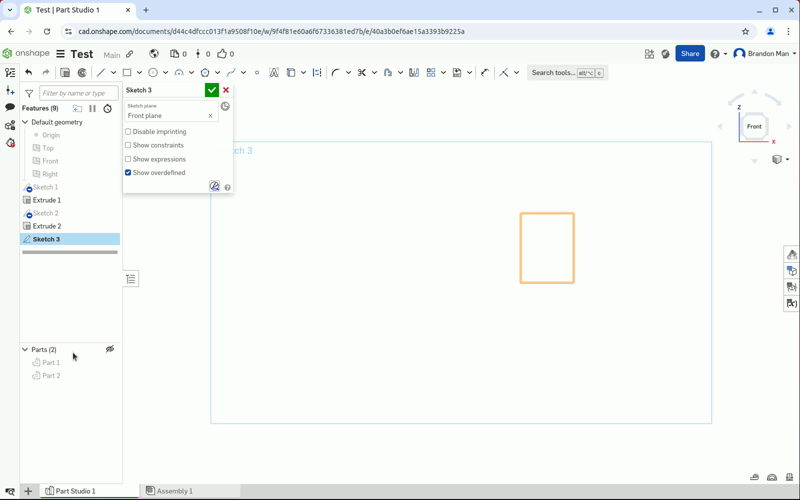
key(l)
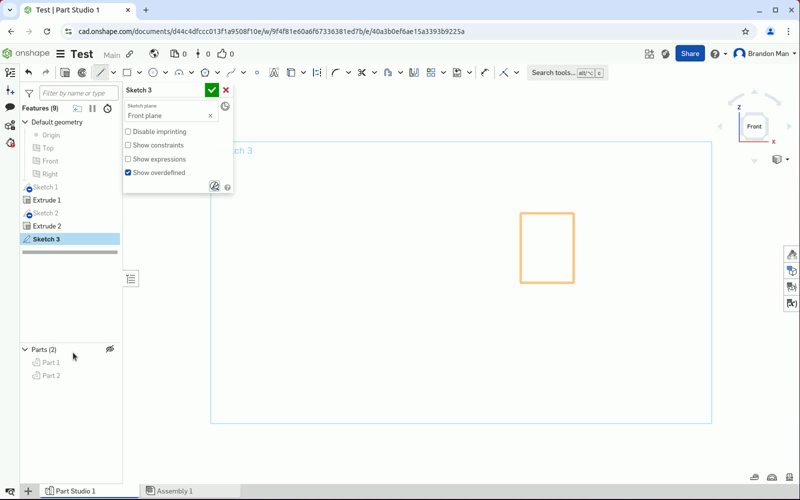
key_down(shift)
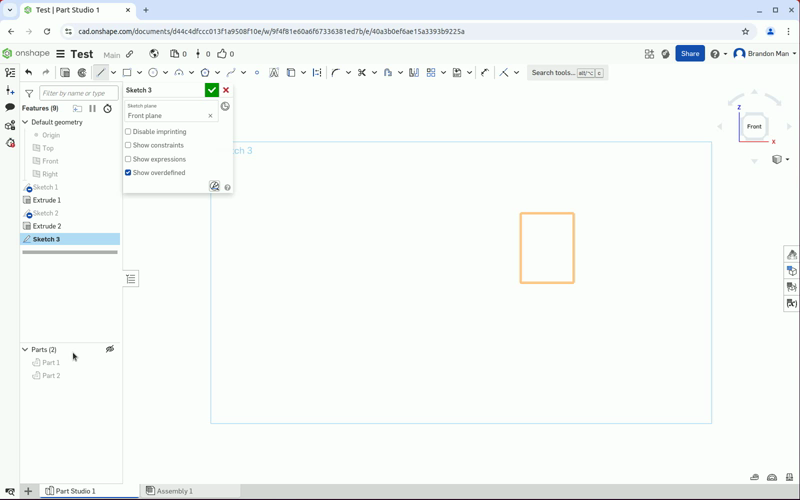
mouse_move(403, 282)
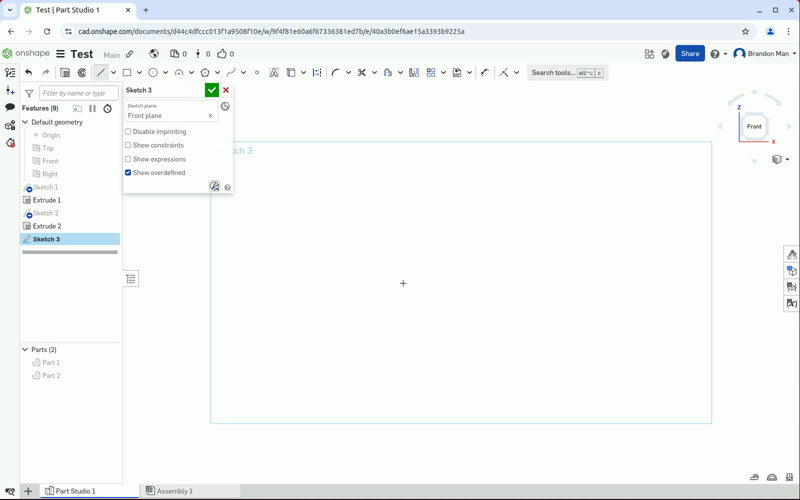
click(403, 282)
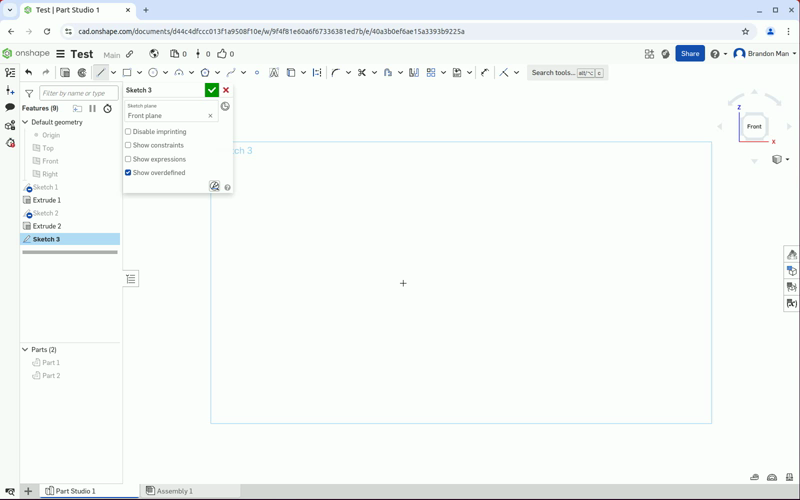
key_up(shift)
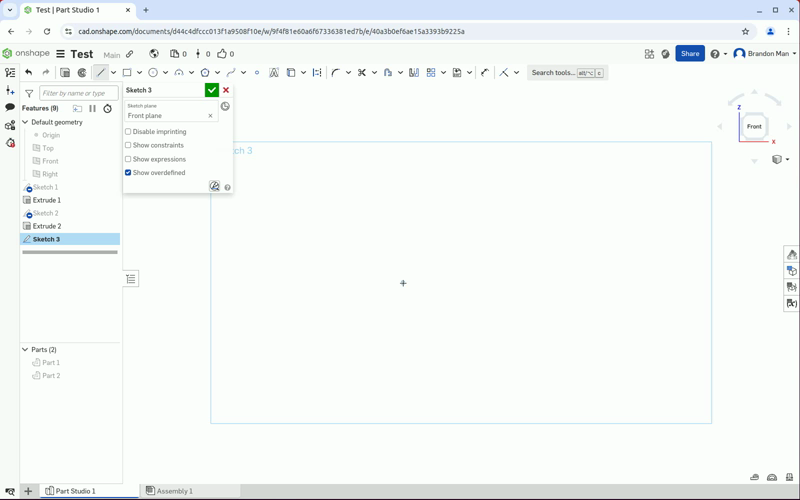
key_down(shift)
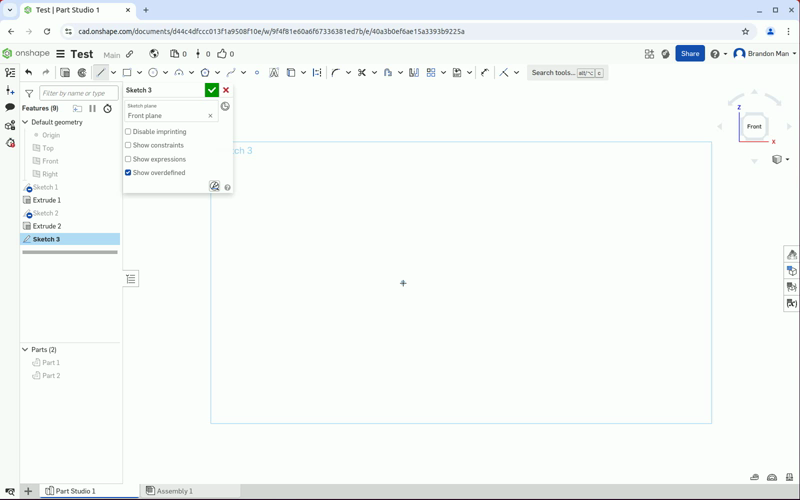
mouse_move(433, 282)
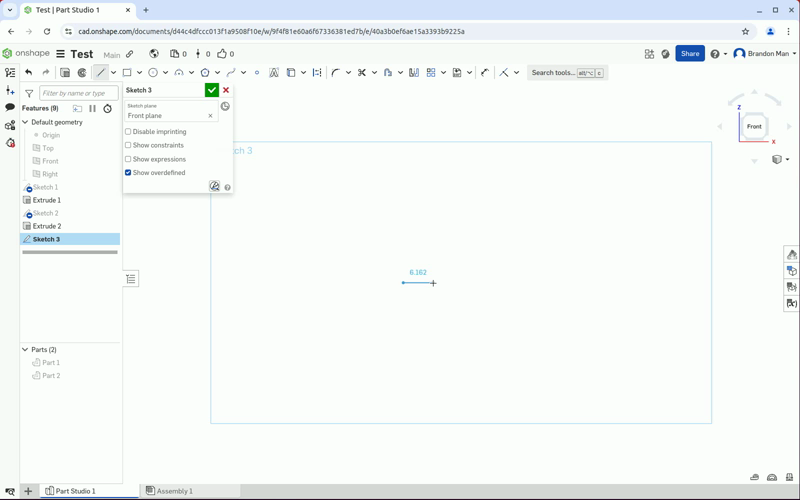
mouse_move(419, 282)
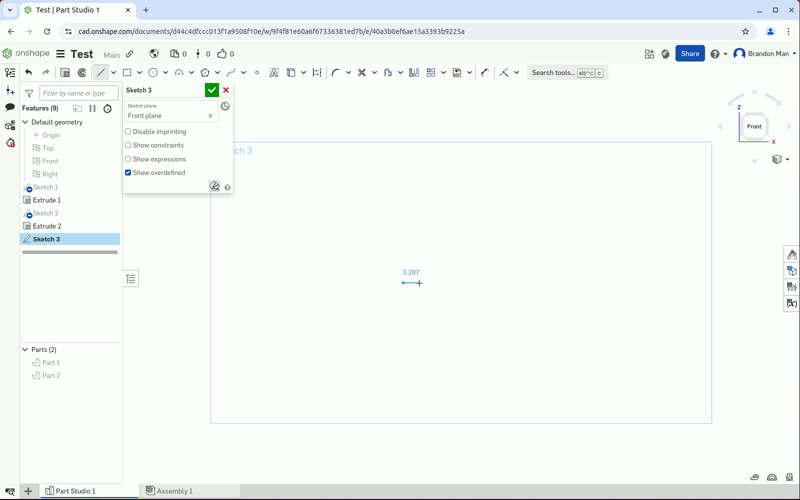
click(419, 282)
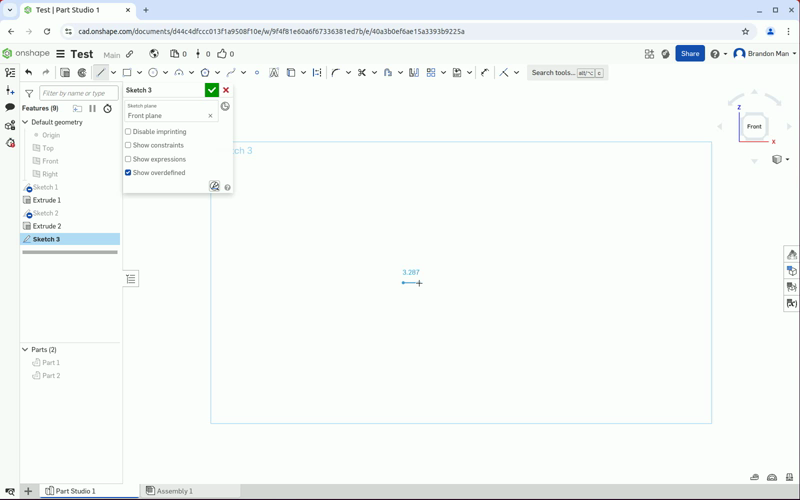
key_up(shift)
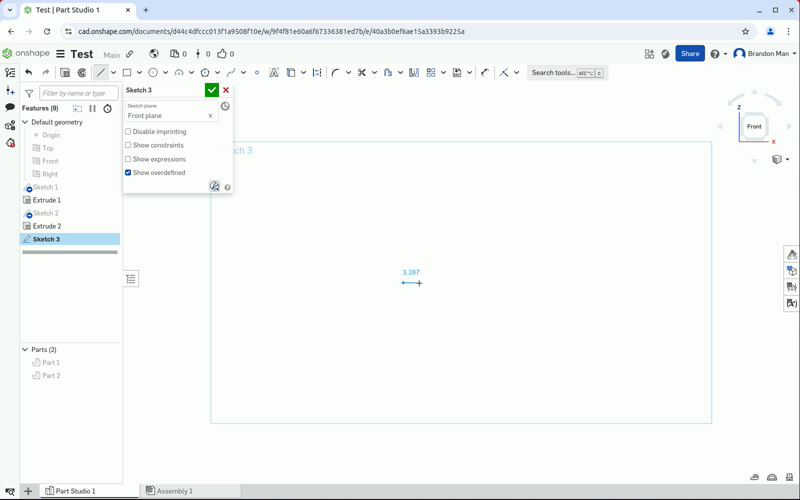
key_down(shift)
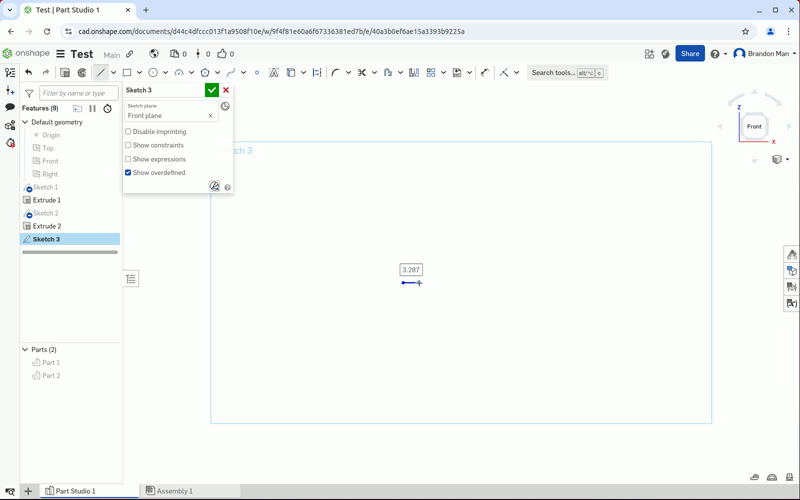
mouse_move(449, 282)
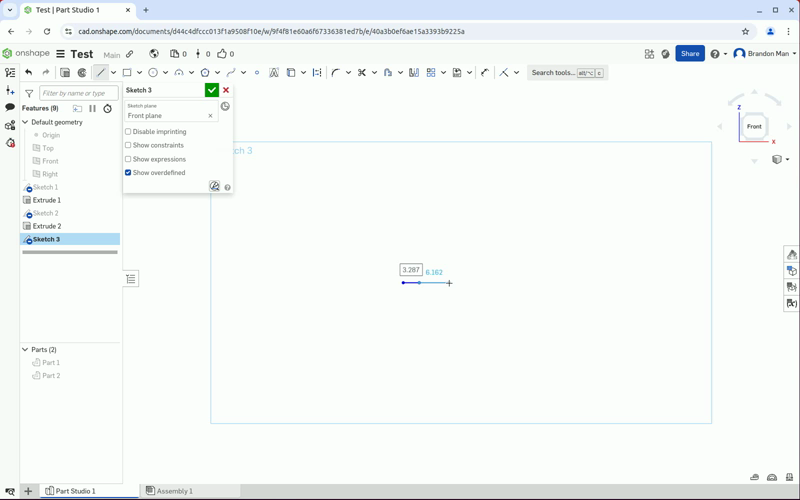
mouse_move(419, 241)
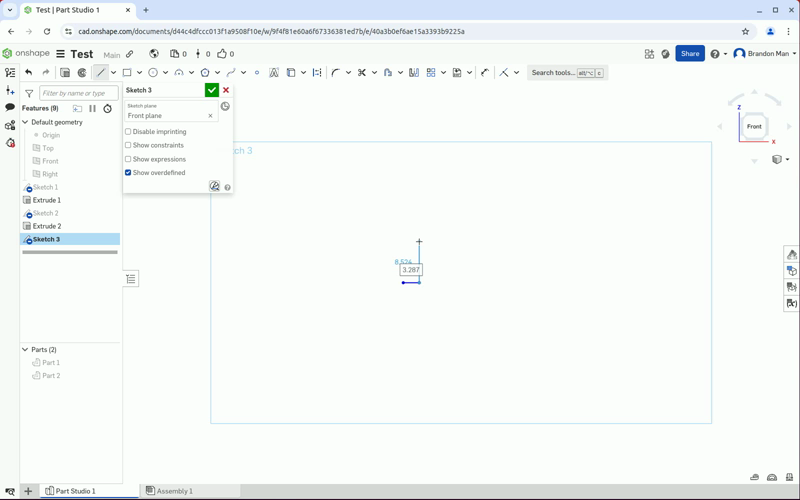
click(419, 241)
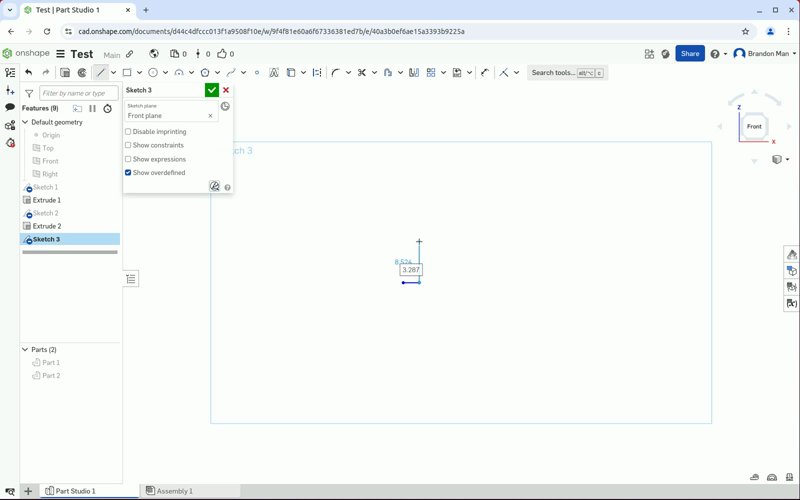
key_up(shift)
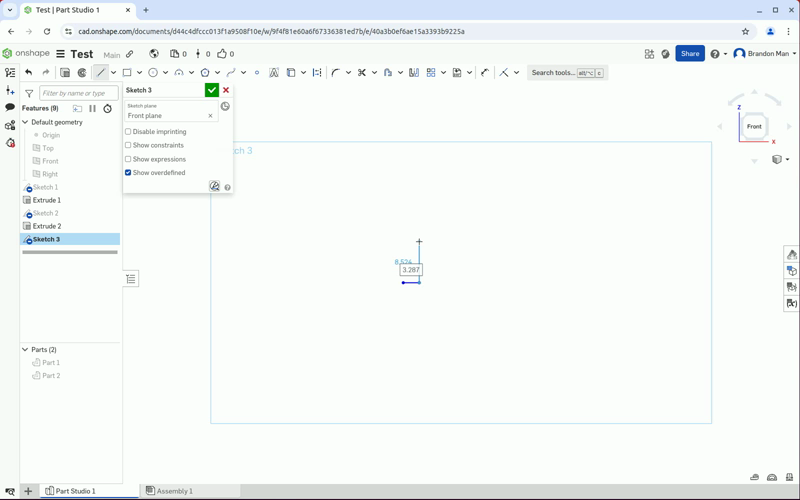
key_down(shift)
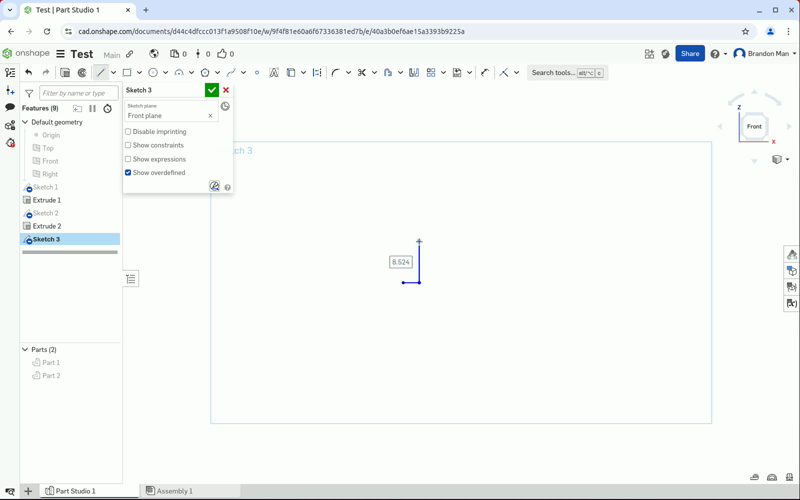
mouse_move(449, 241)
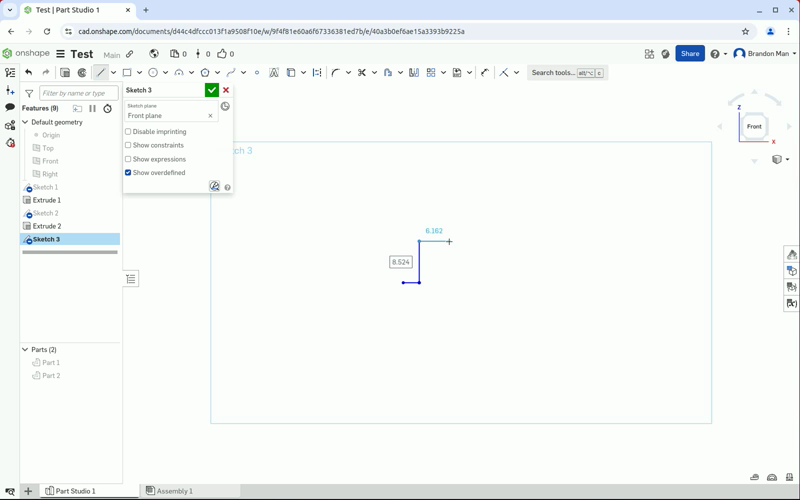
mouse_move(403, 241)
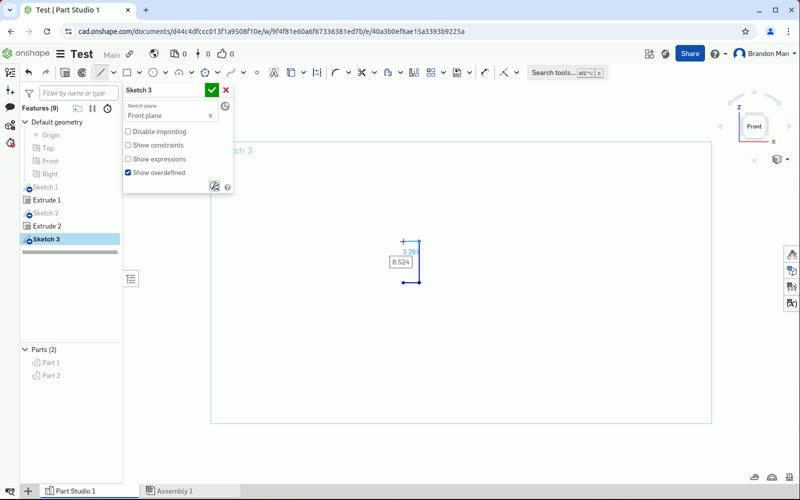
click(403, 241)
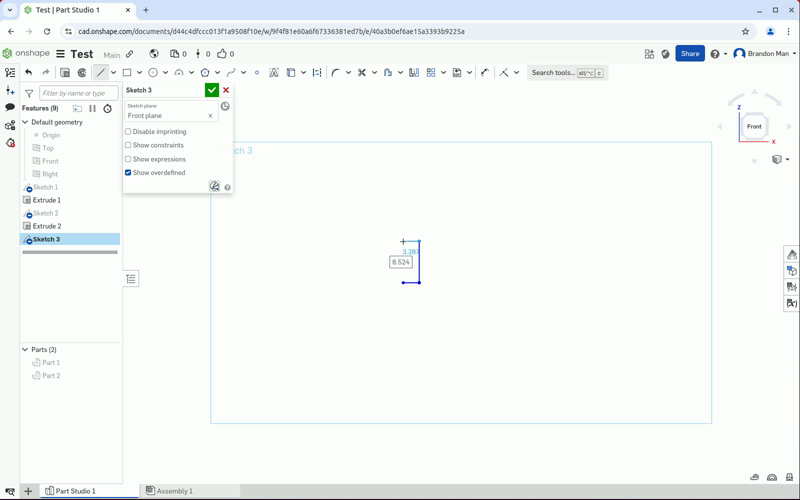
key_up(shift)
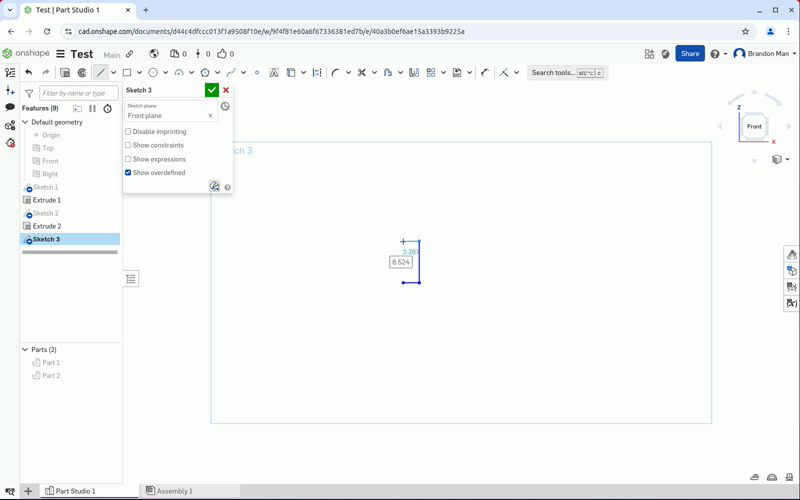
mouse_move(433, 241)
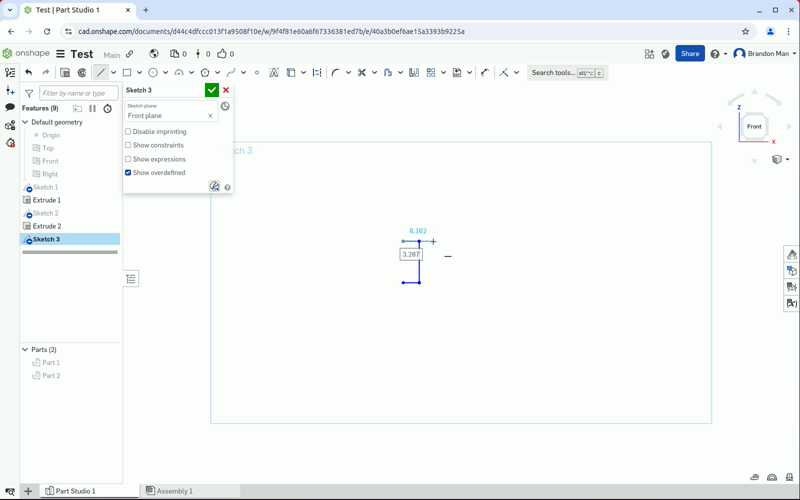
key_down(shift)
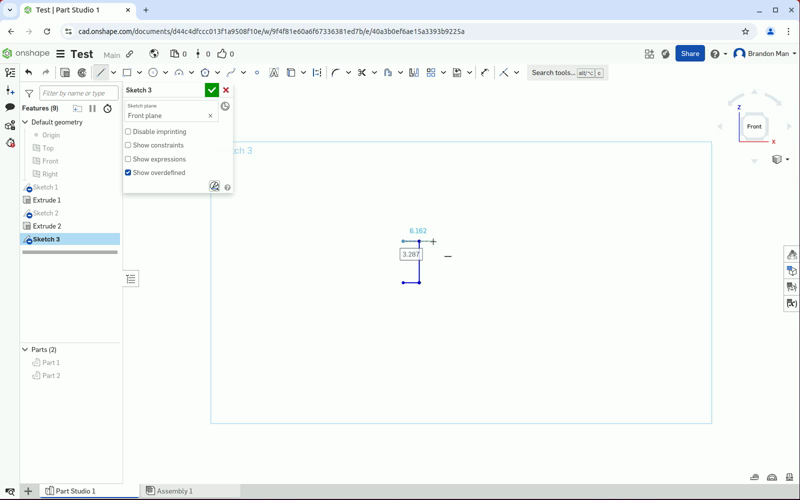
mouse_move(403, 282)
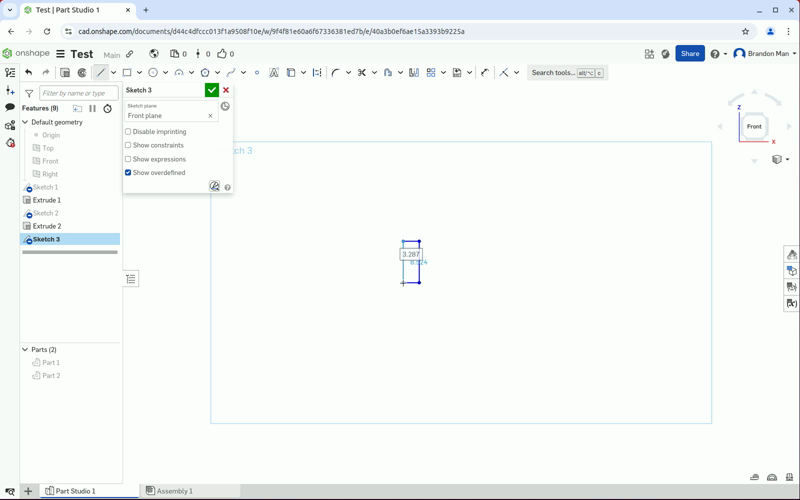
key_up(shift)
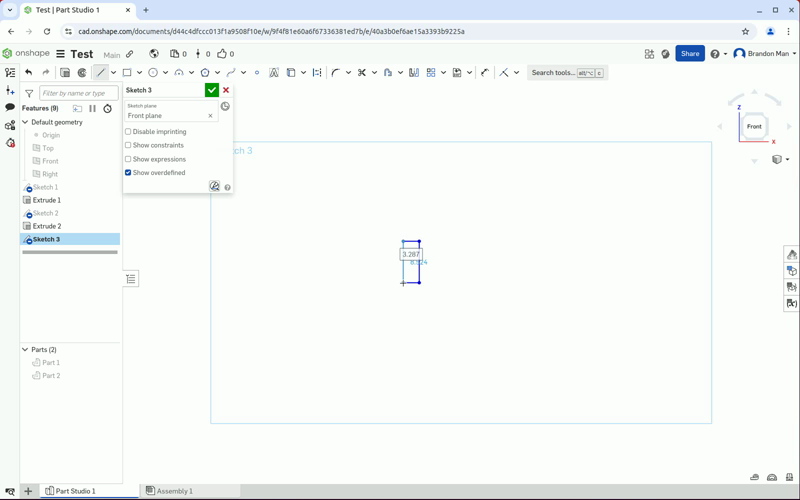
click(403, 282)
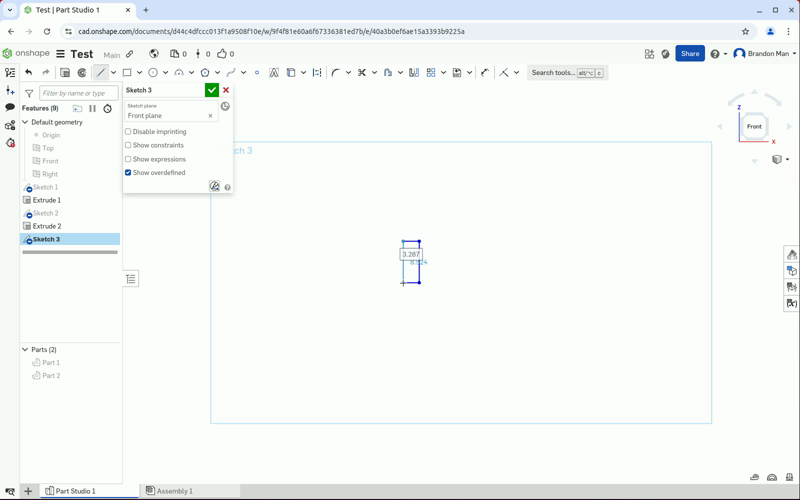
key(esc)
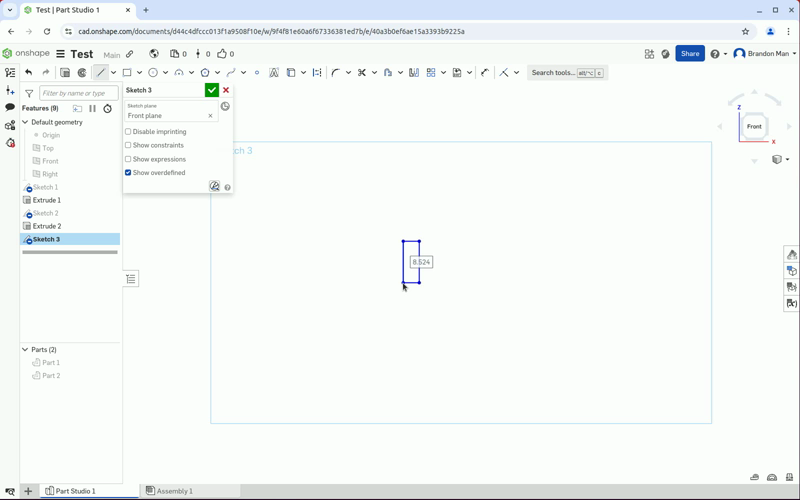
mouse_move(415, 265)
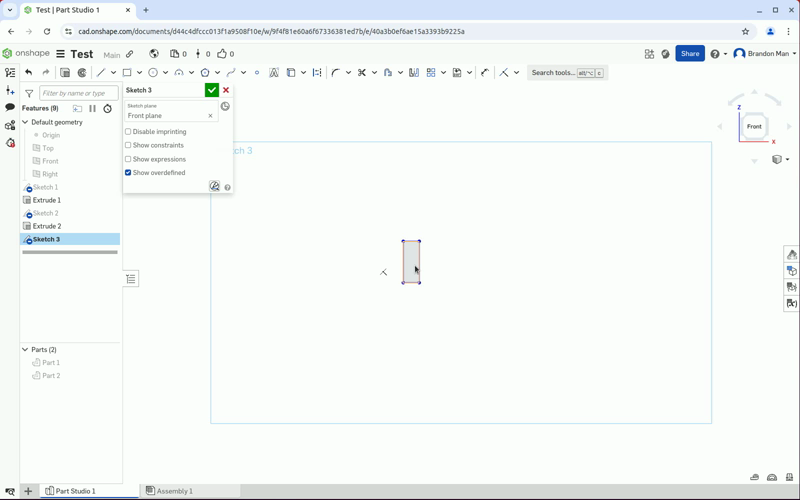
scroll(6)
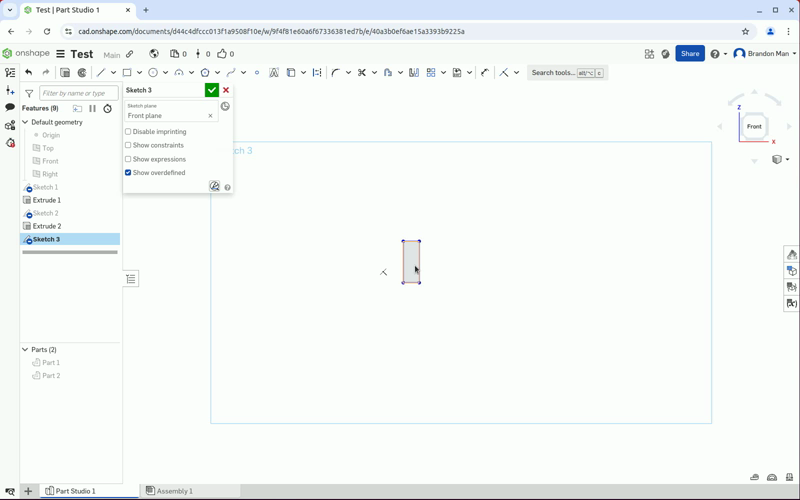
scroll(6)
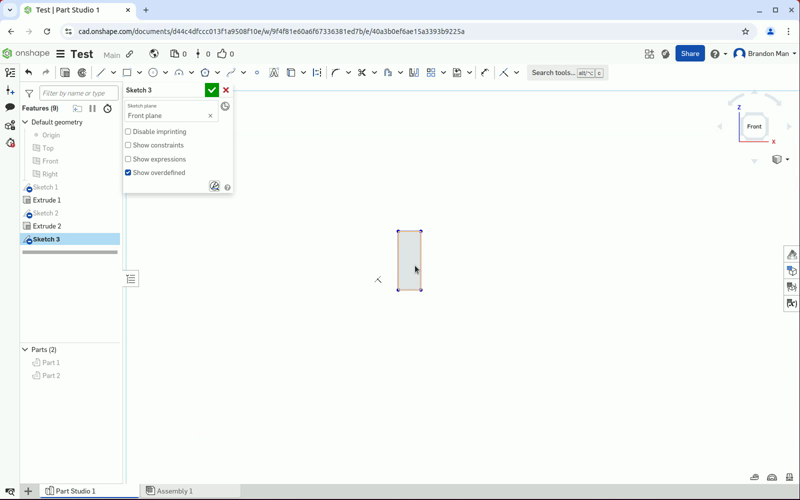
scroll(6)
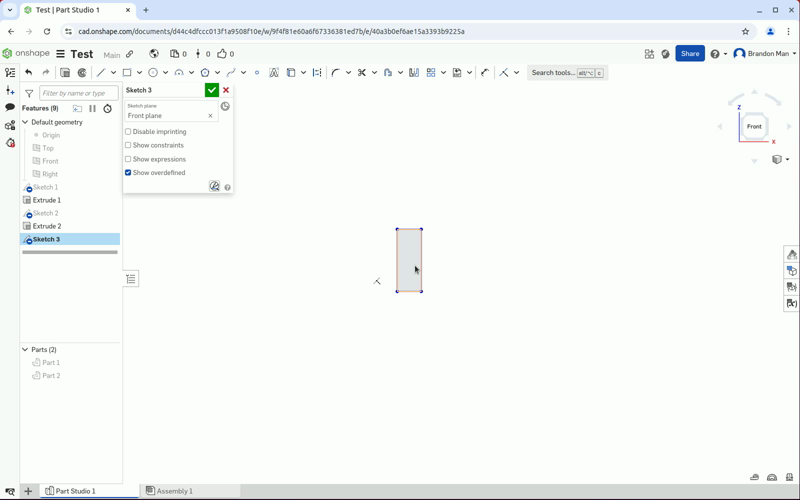
scroll(6)
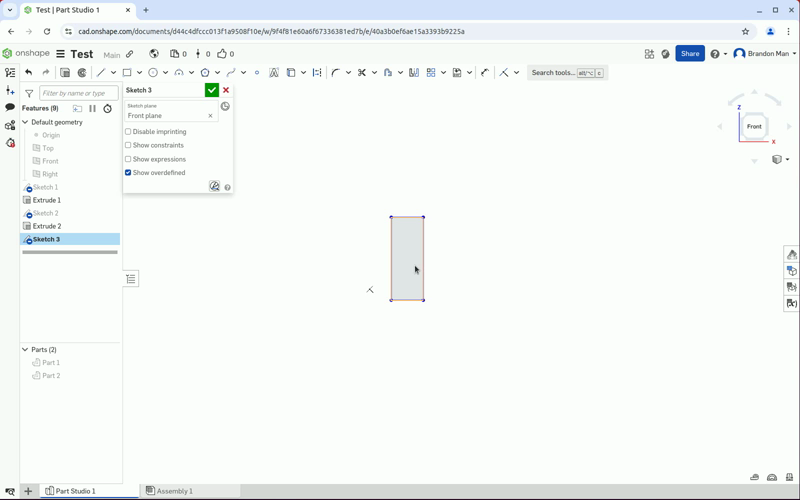
scroll(6)
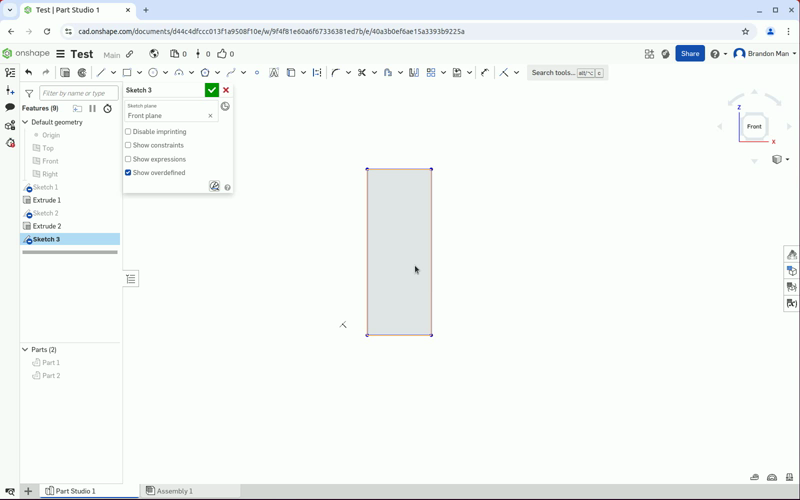
scroll(6)
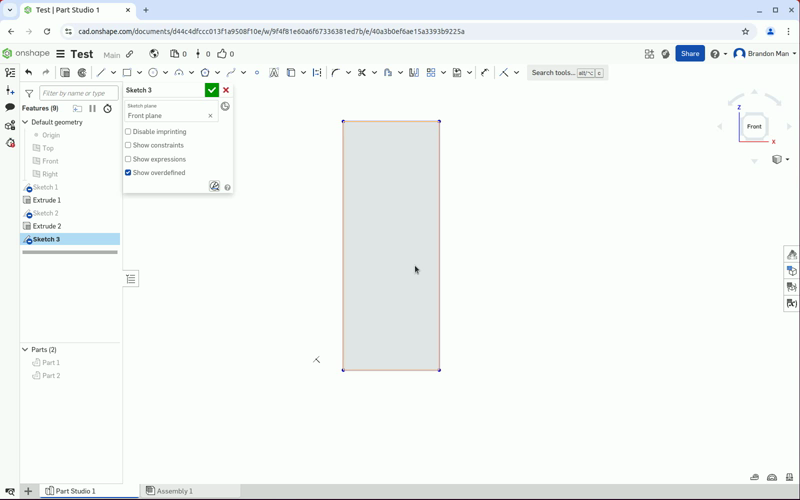
scroll(6)
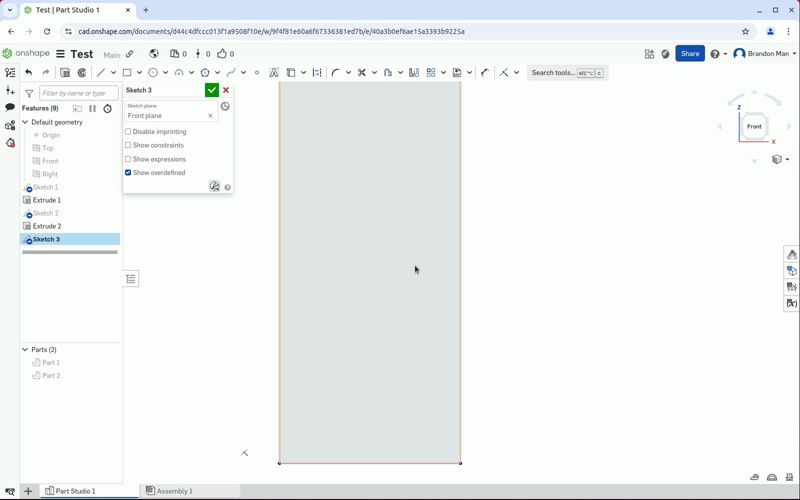
click(415, 265)
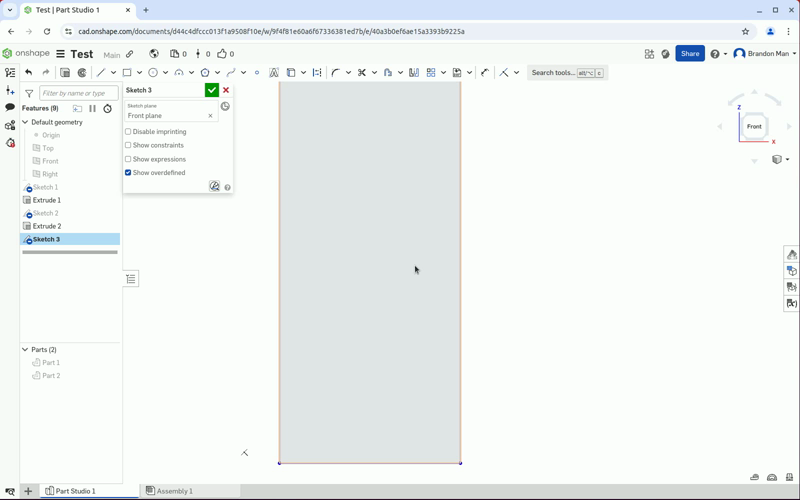
scroll(-6)
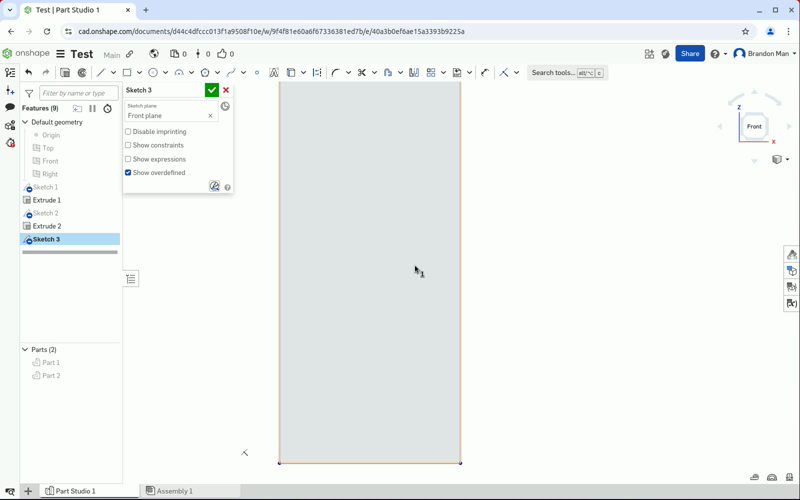
scroll(-6)
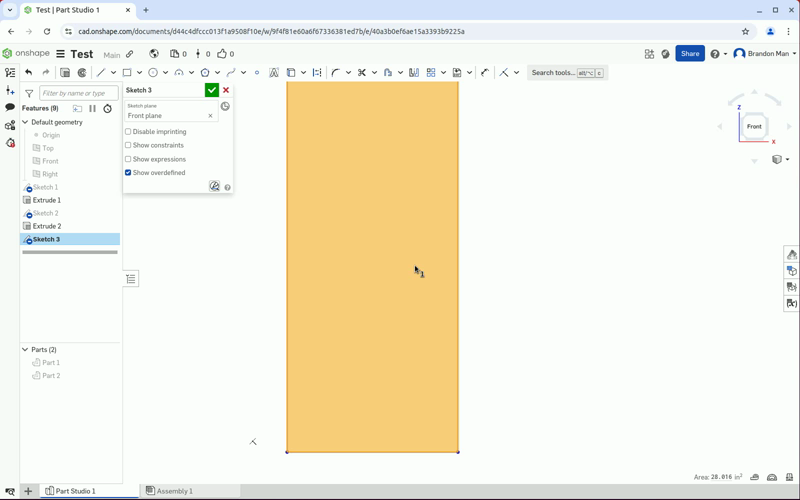
scroll(-6)
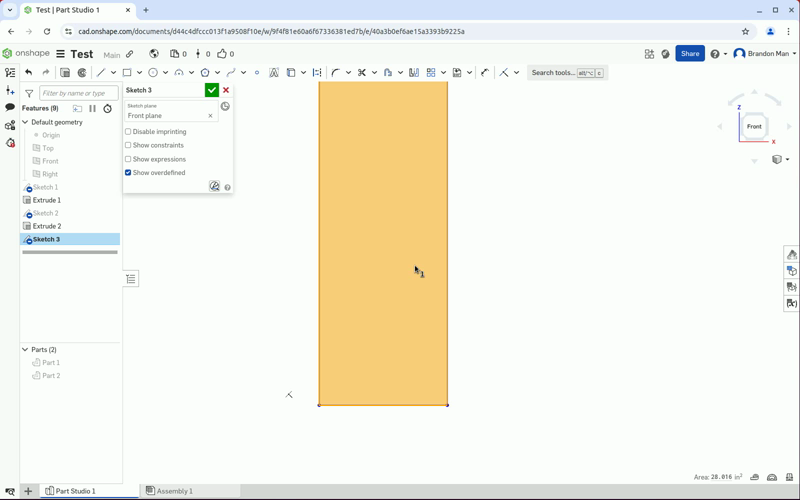
scroll(-6)
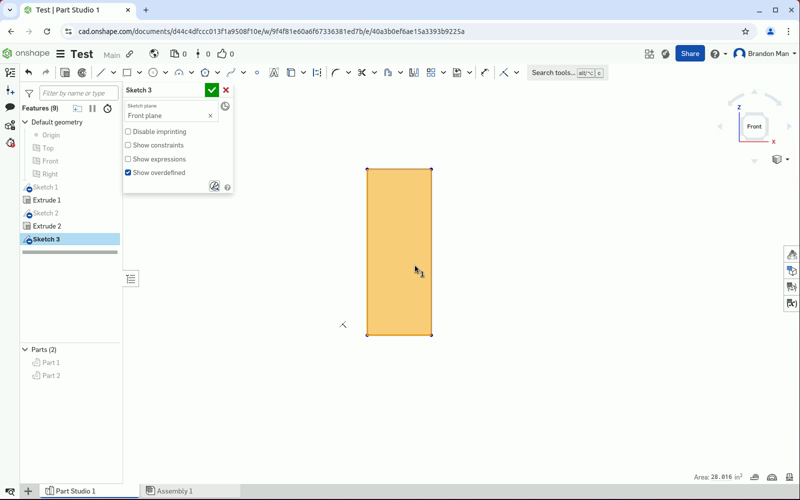
scroll(-6)
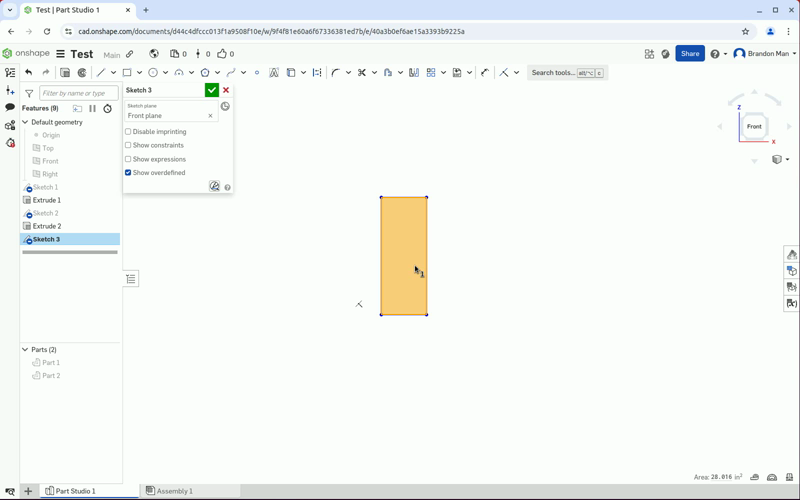
scroll(-6)
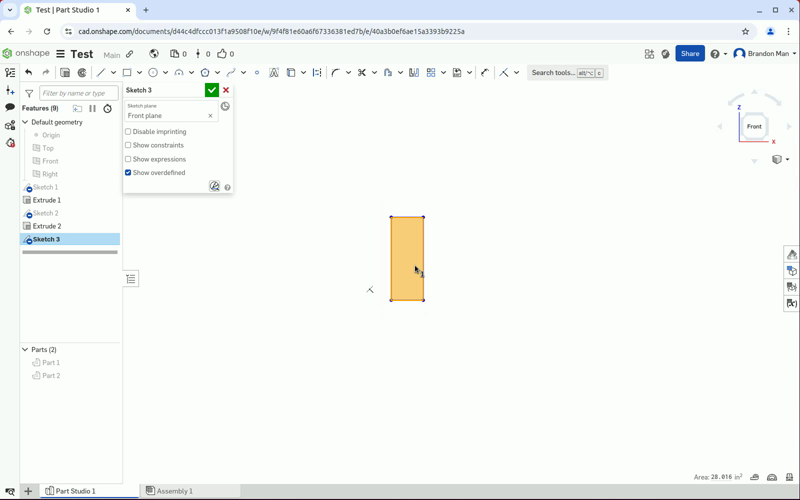
scroll(-6)
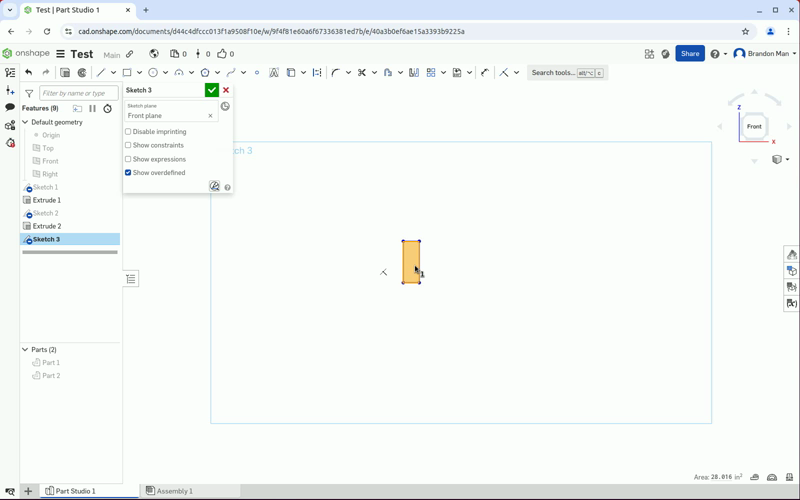
mouse_move(73, 352)
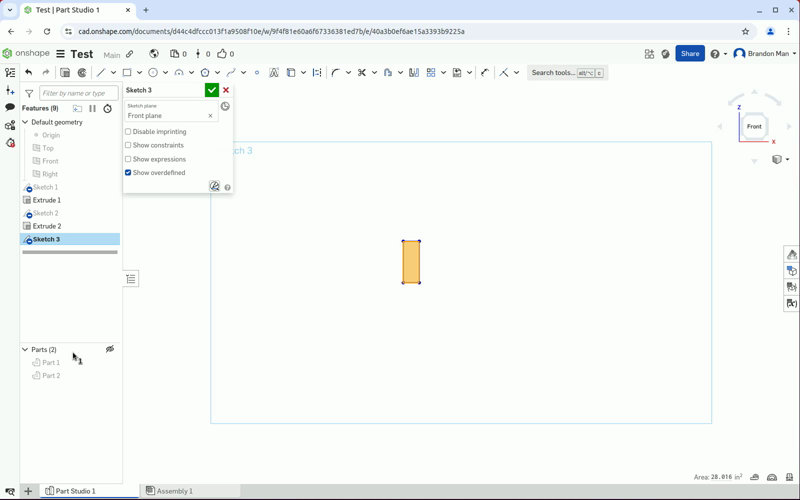
key(shift+y)
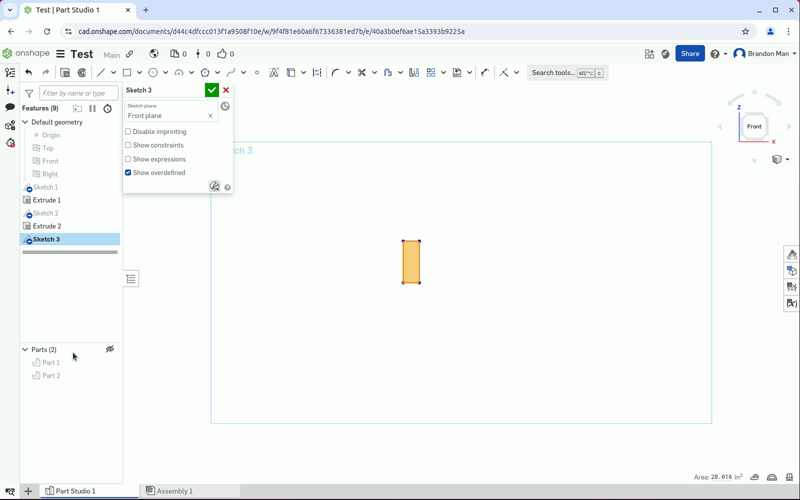
key(shift+e)
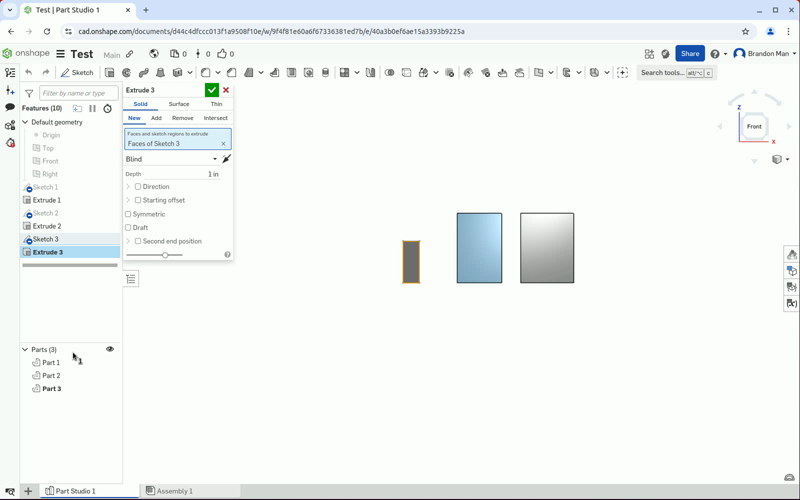
mouse_move(143, 106)
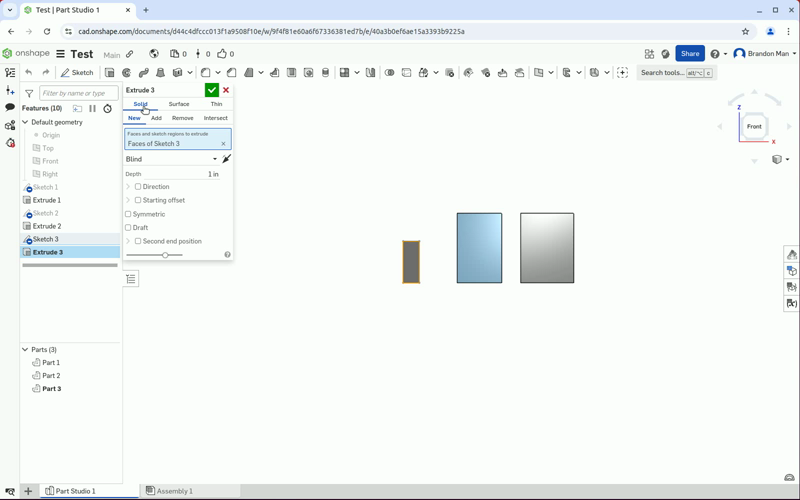
click(143, 106)
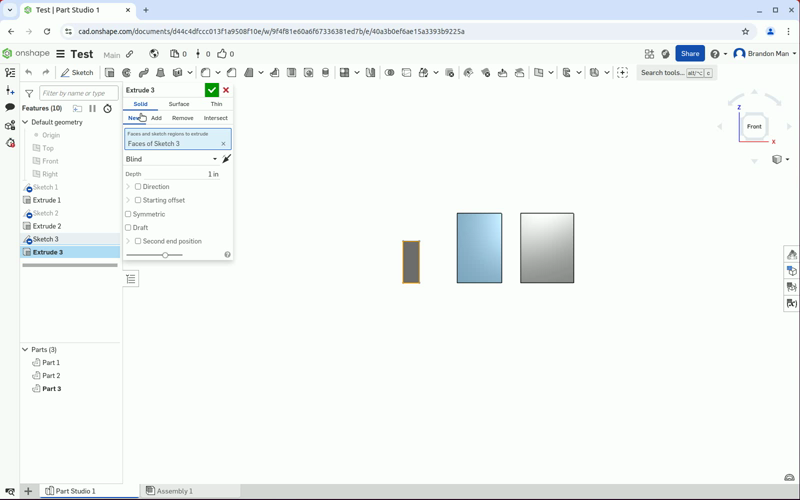
mouse_move(137, 120)
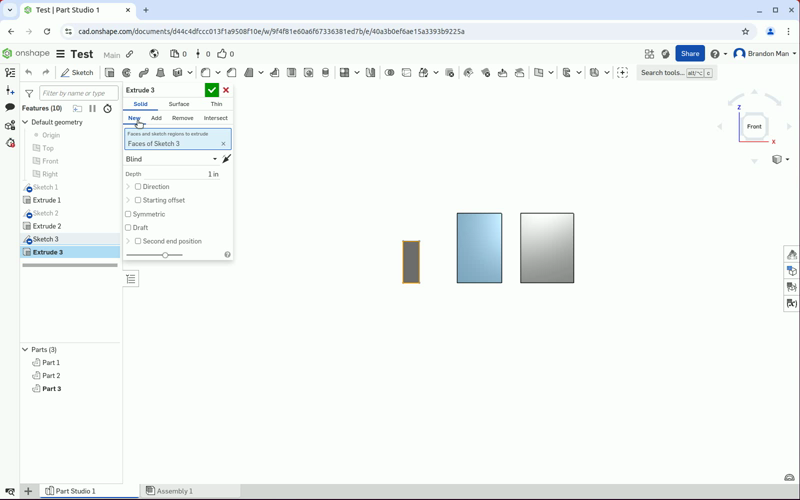
click(137, 120)
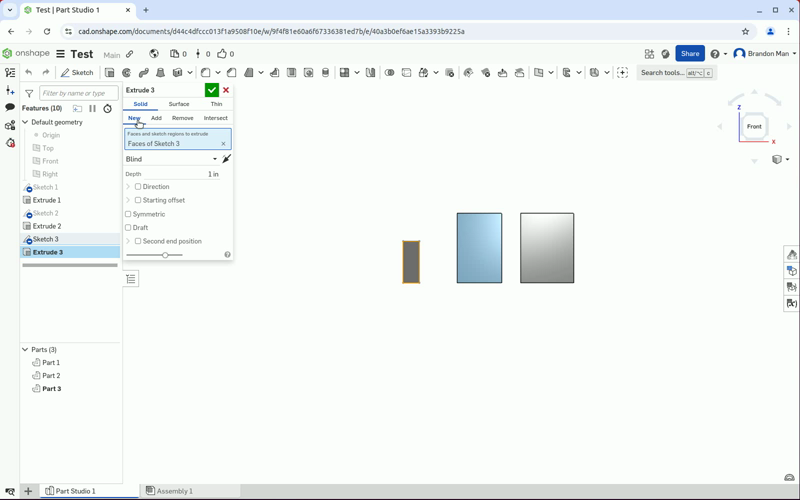
key(tab, 4)
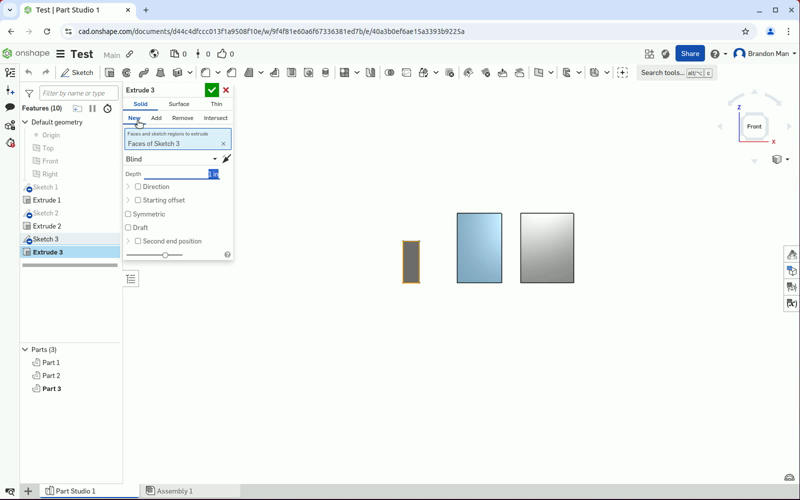
text(-0.241)
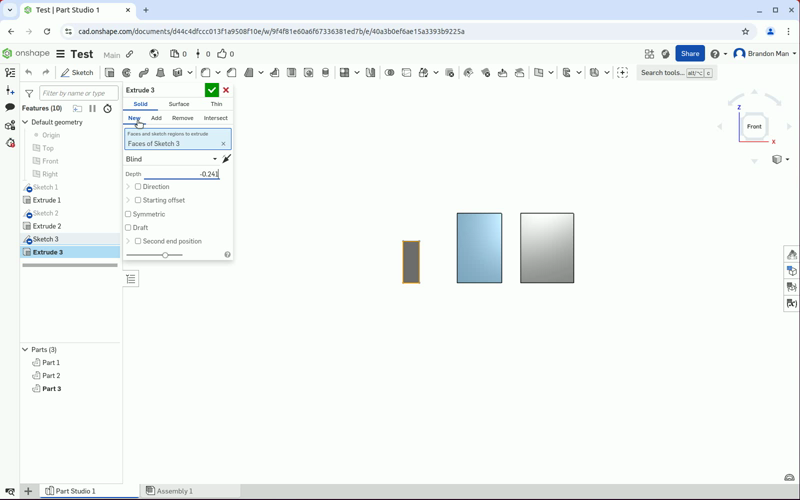
key(enter)
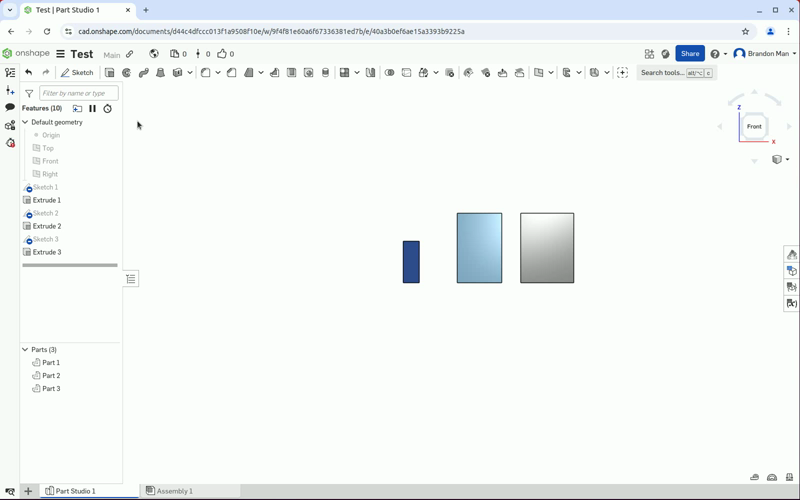
key(shift+h)
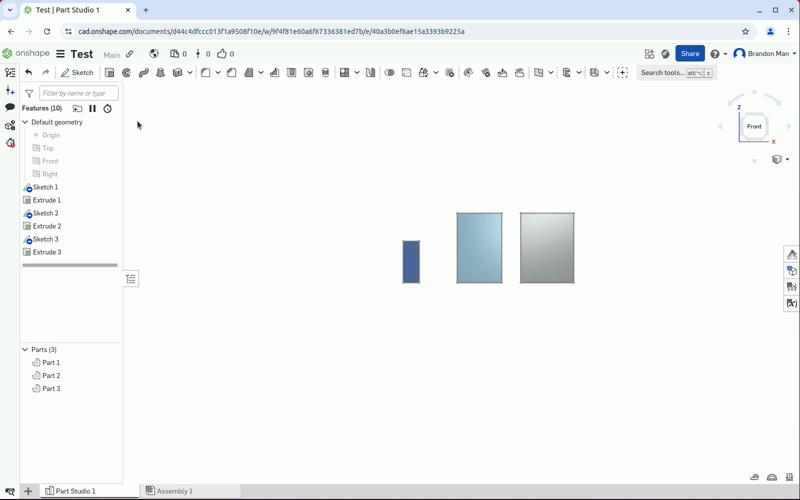
key(shift+h)
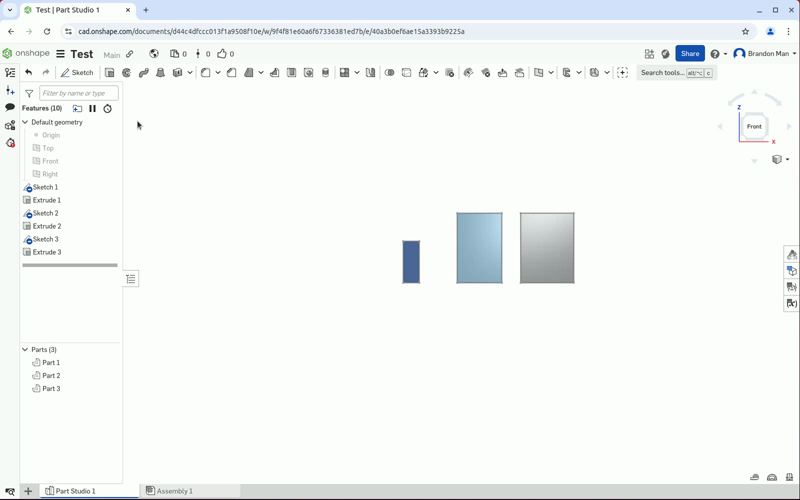
key(shift+7)
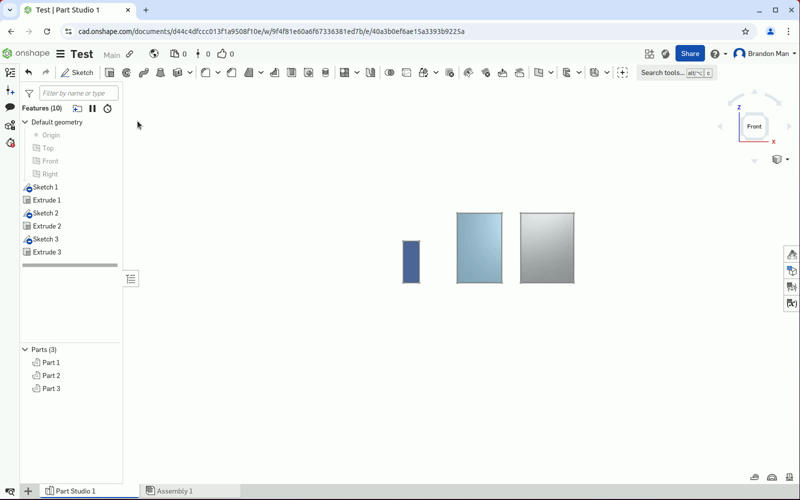
key(left, 2)
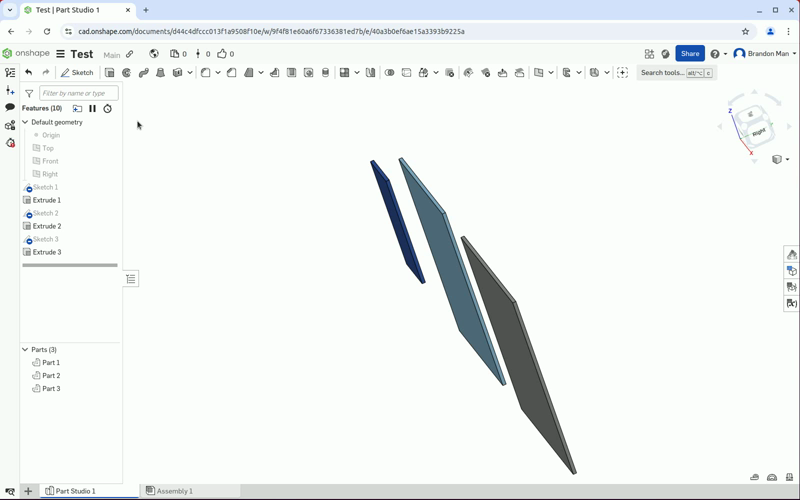
key(down, 2)
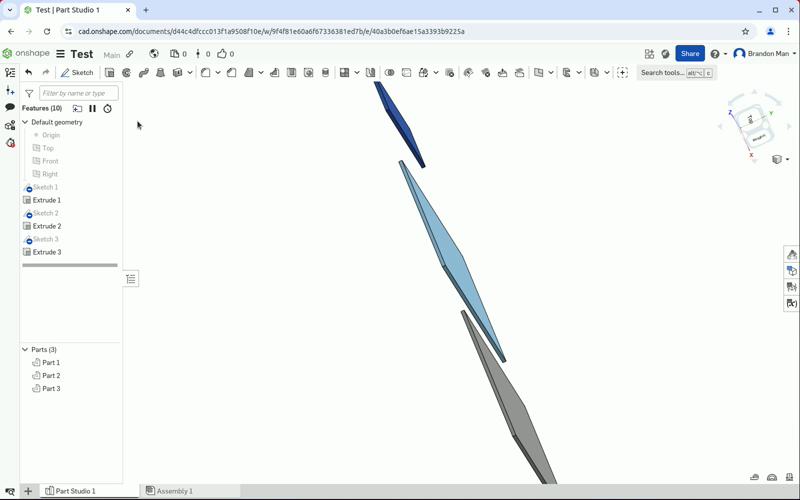
key(up, 2)
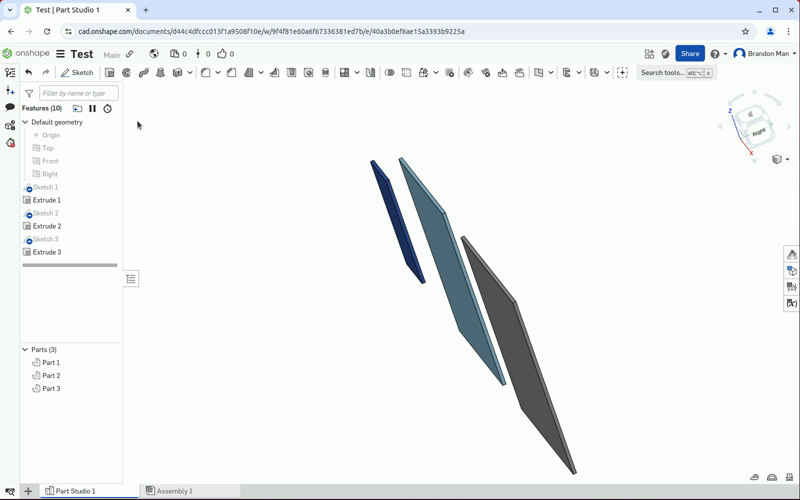
key(right, 2)
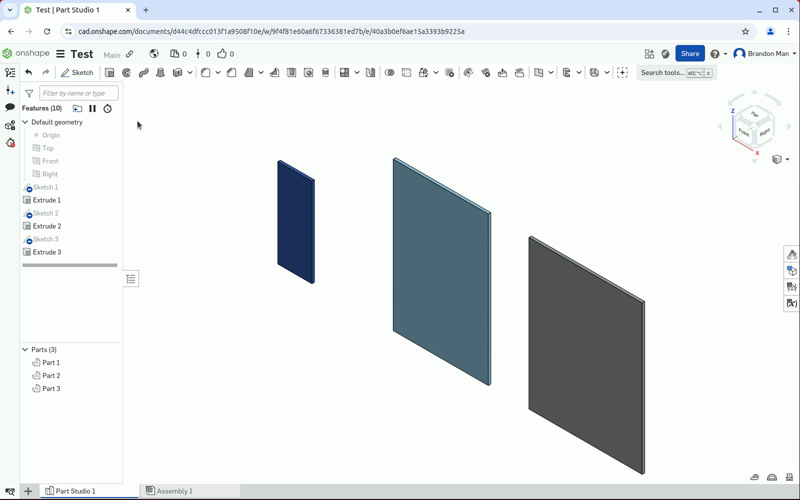
mouse_move(73, 189)
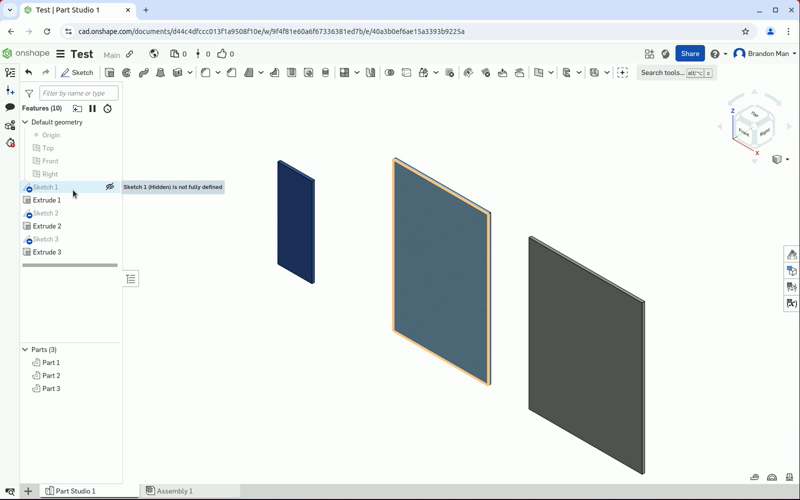
click(73, 189)